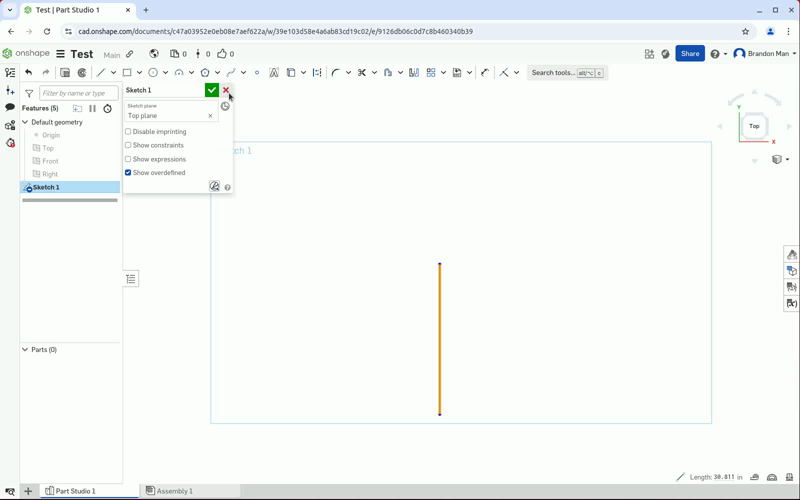
key(shift+h)
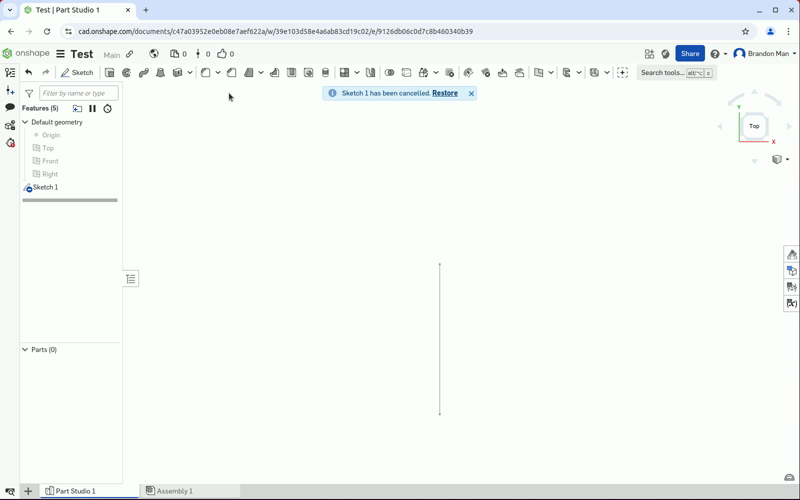
mouse_move(73, 352)
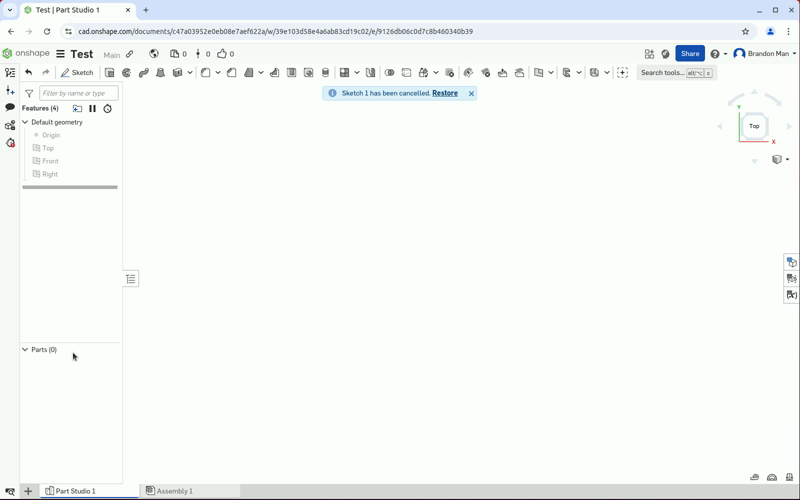
key(y)
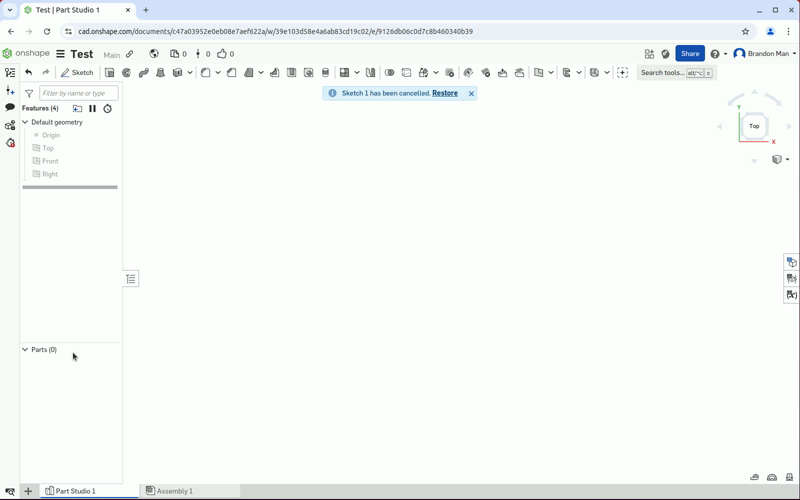
key(shift+p)
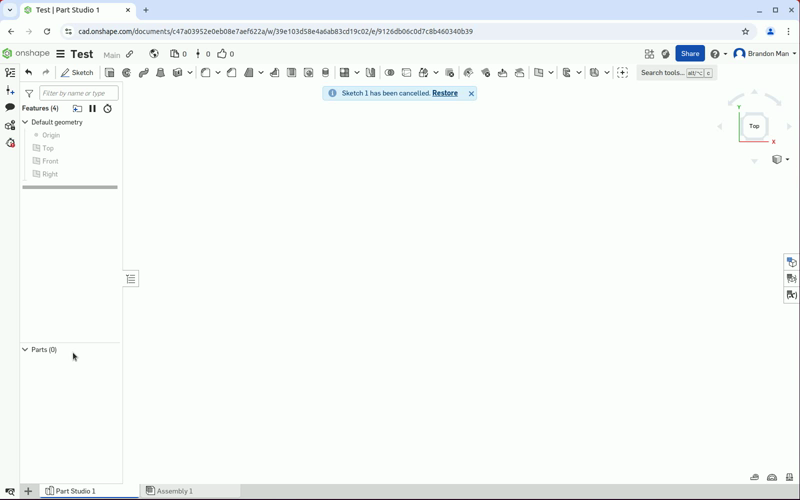
key(space)
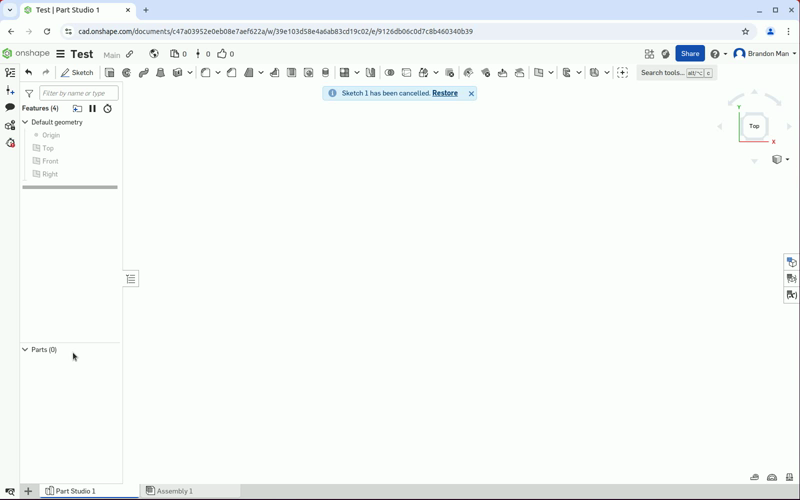
key_down(shift)
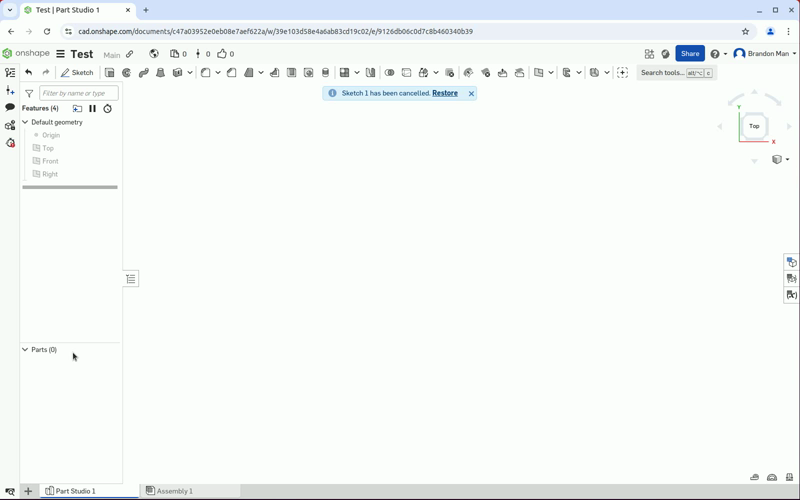
key(up)
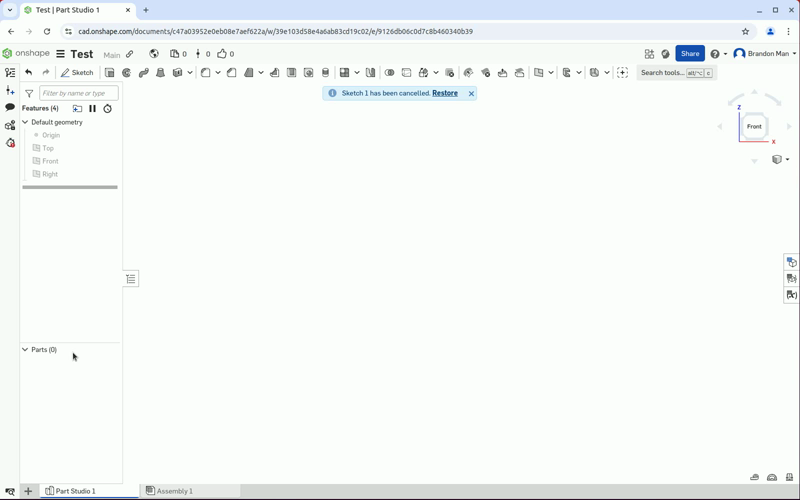
key_up(shift)
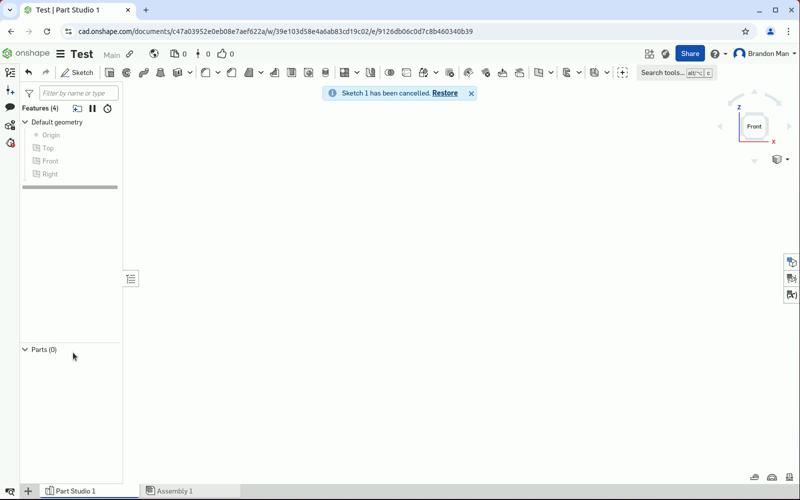
mouse_move(73, 352)
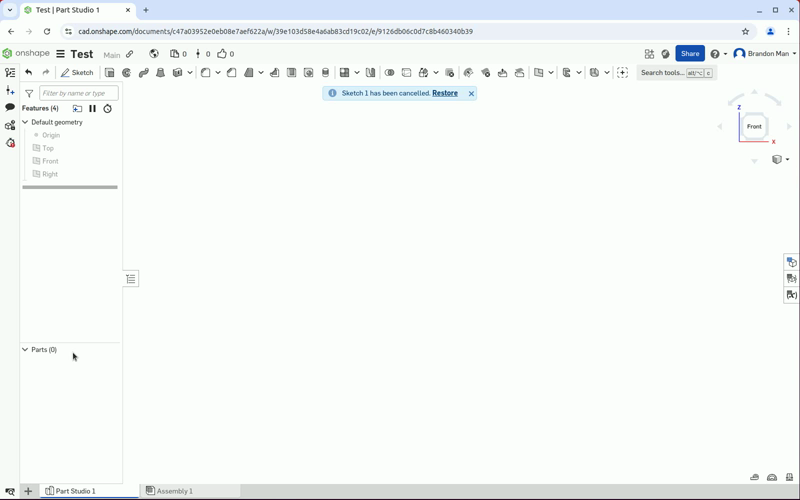
key(shift+y)
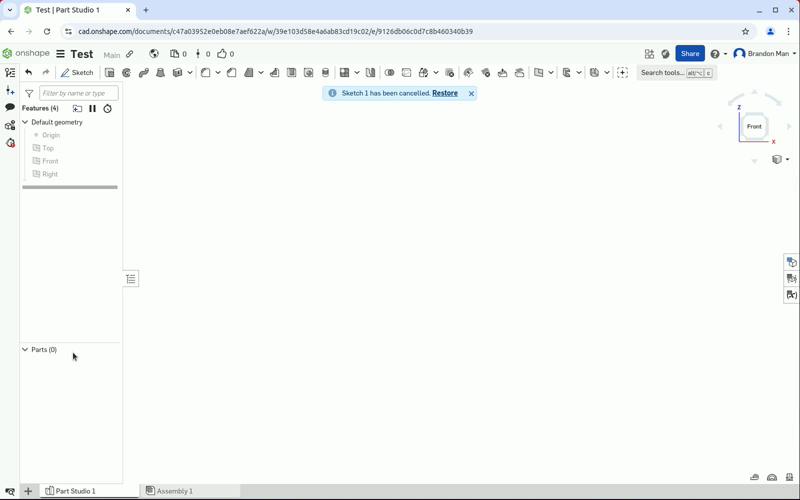
key(shift+s)
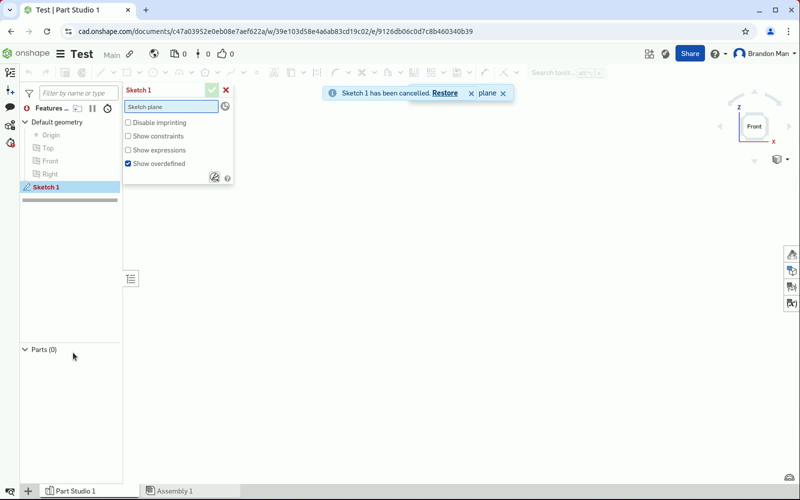
mouse_move(73, 163)
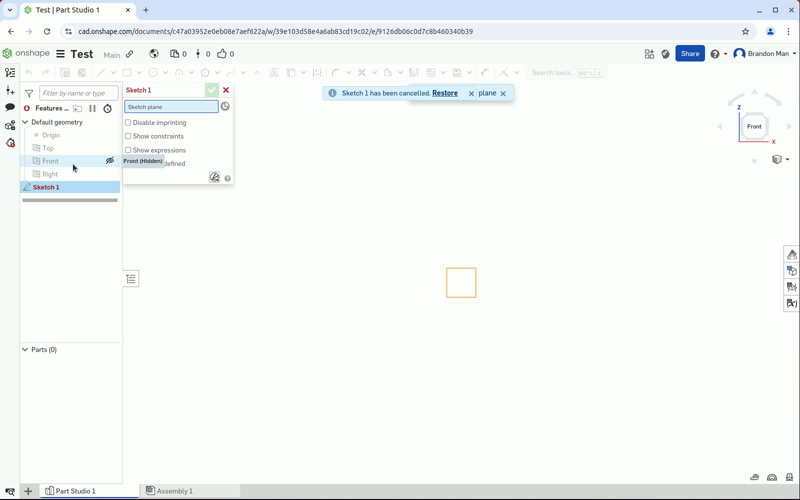
click(73, 163)
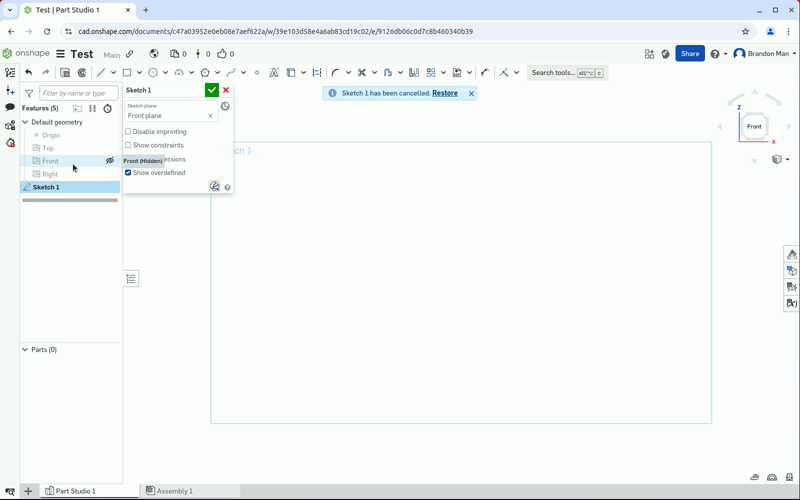
mouse_move(73, 352)
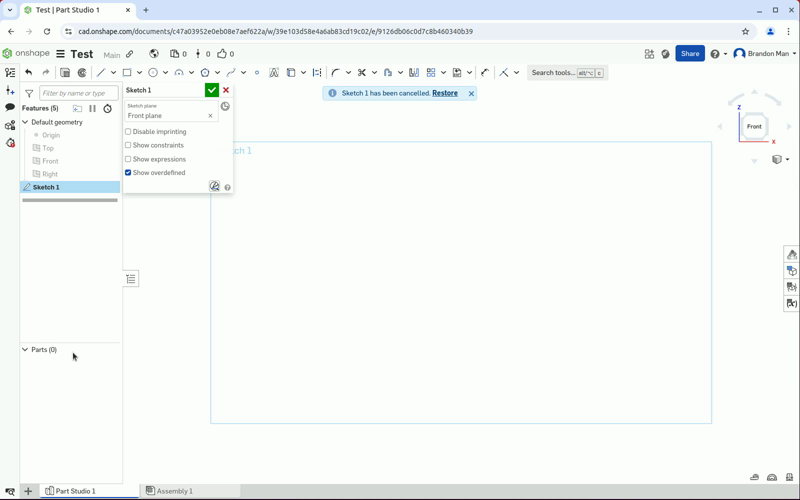
key(y)
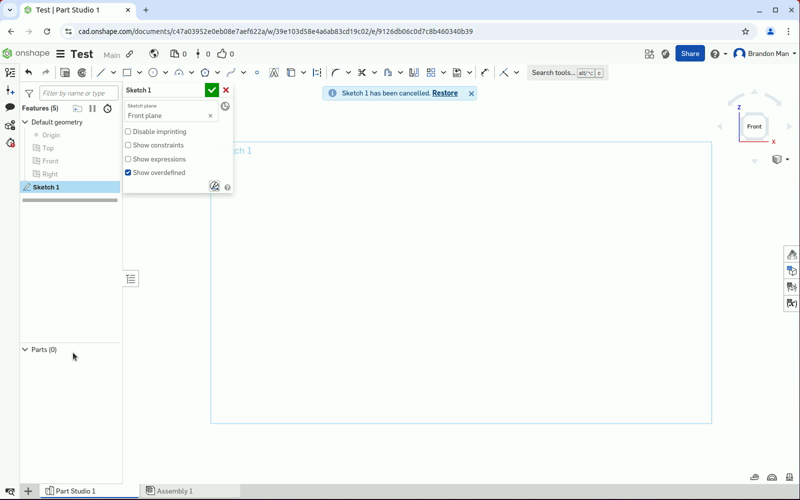
key(l)
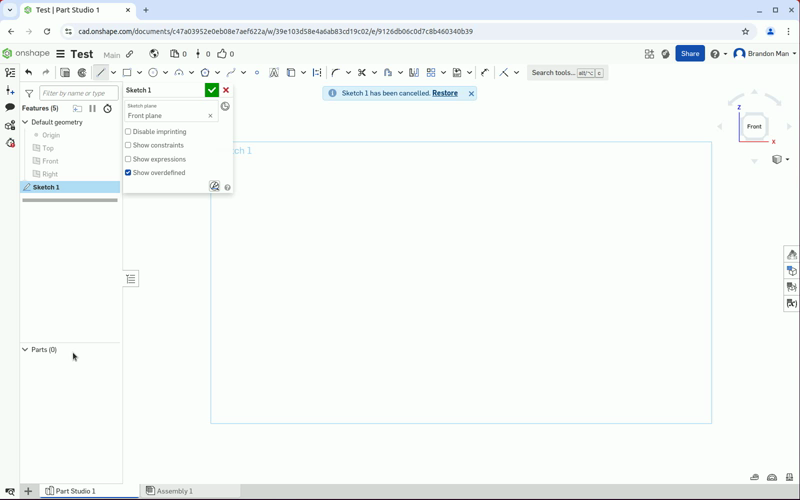
key_down(shift)
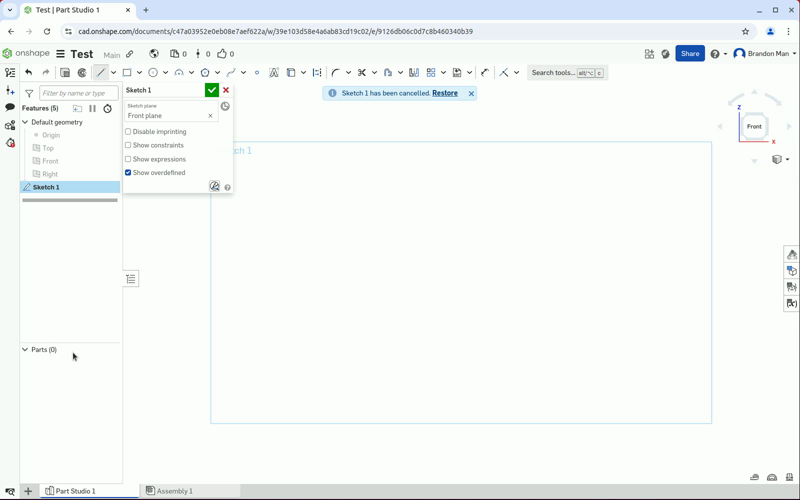
mouse_move(348, 357)
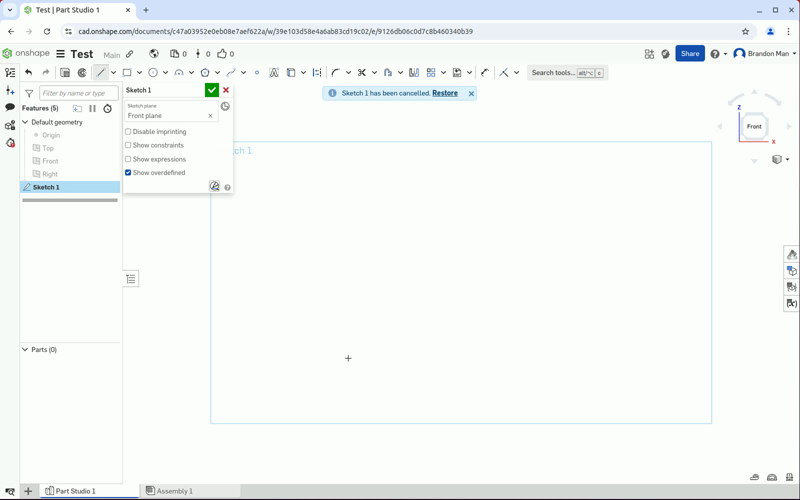
click(348, 357)
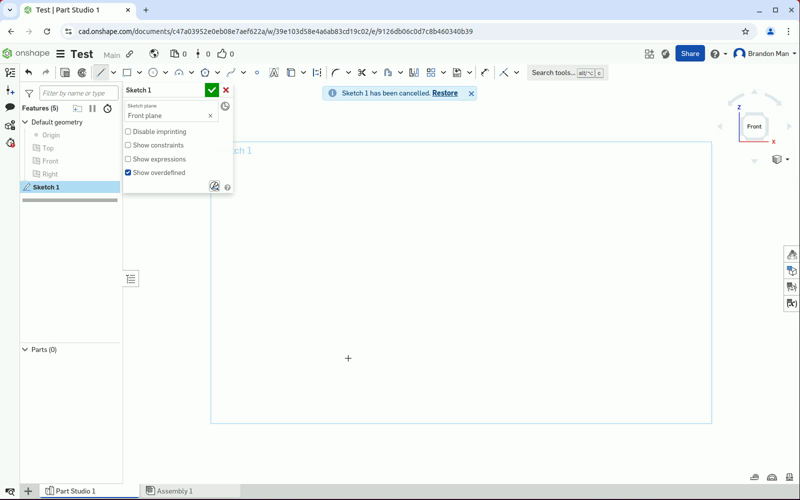
key_up(shift)
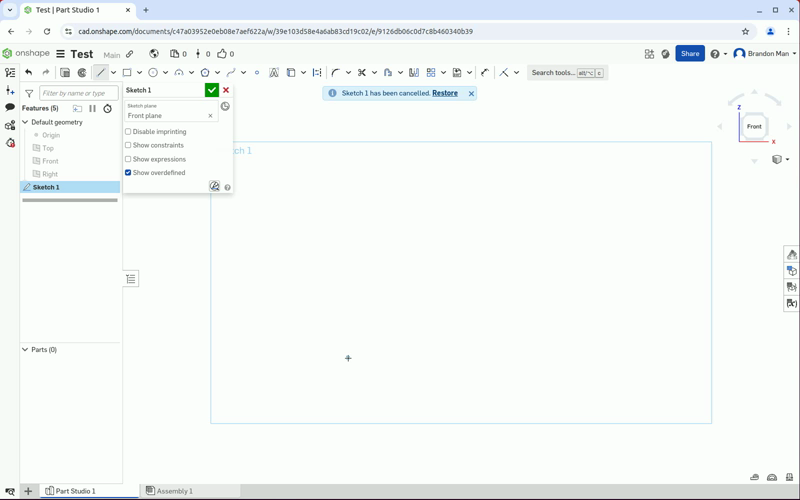
key_down(shift)
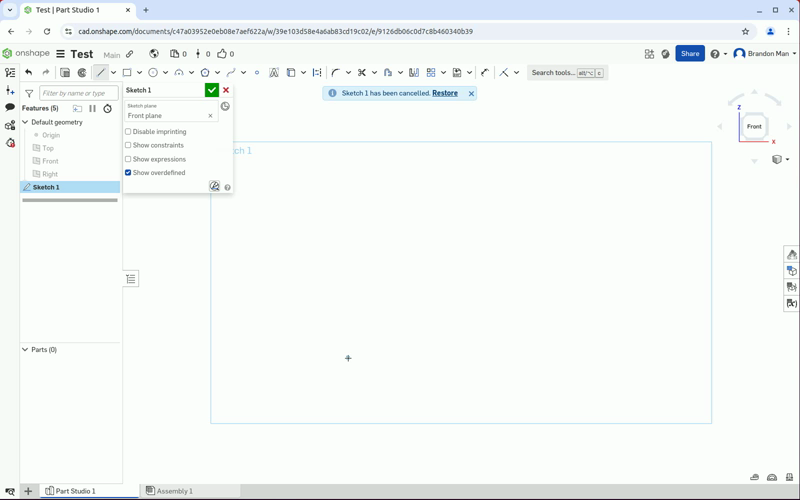
mouse_move(516, 357)
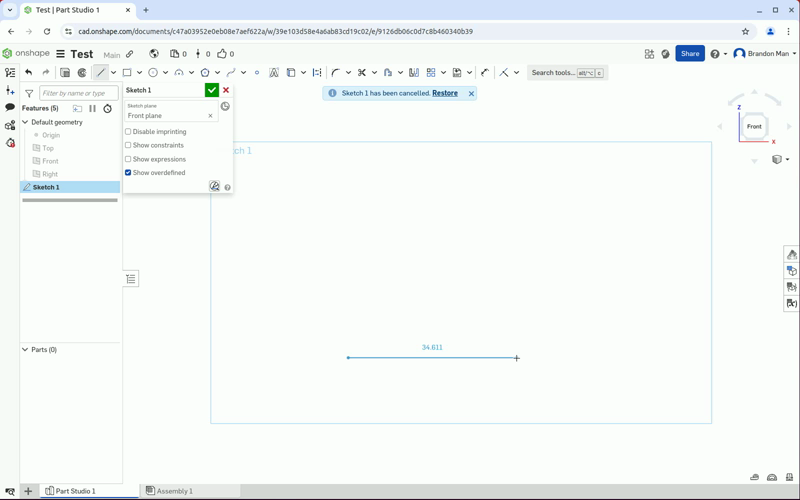
click(516, 357)
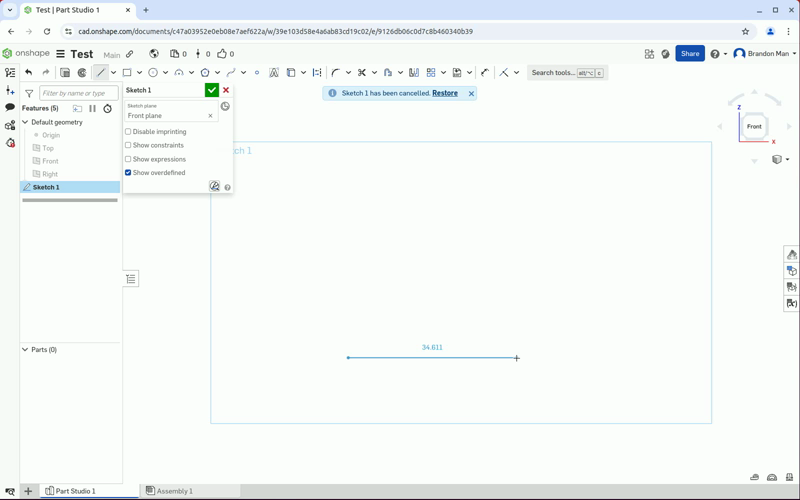
key_up(shift)
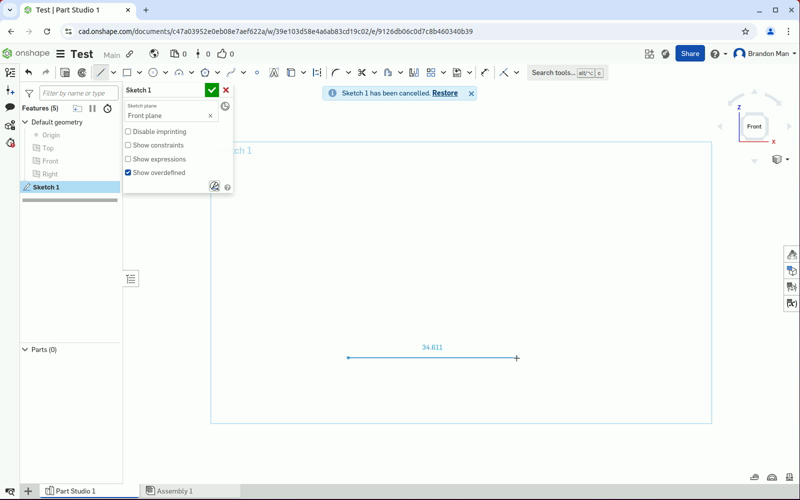
key_down(shift)
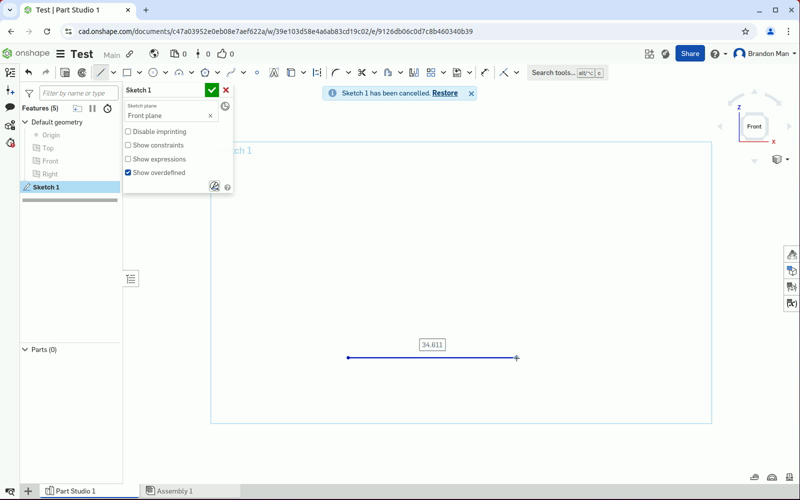
mouse_move(516, 183)
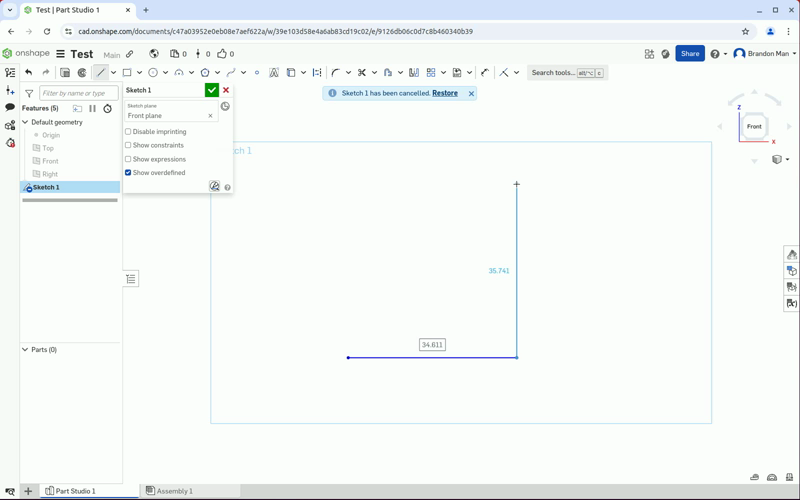
click(516, 183)
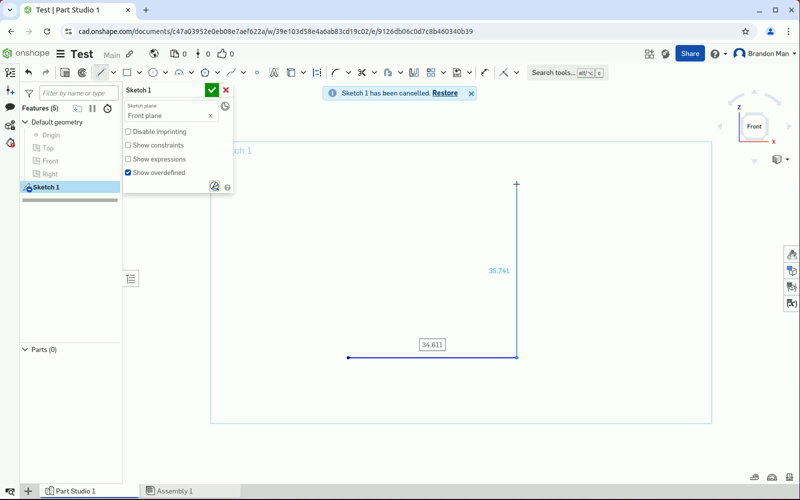
key_up(shift)
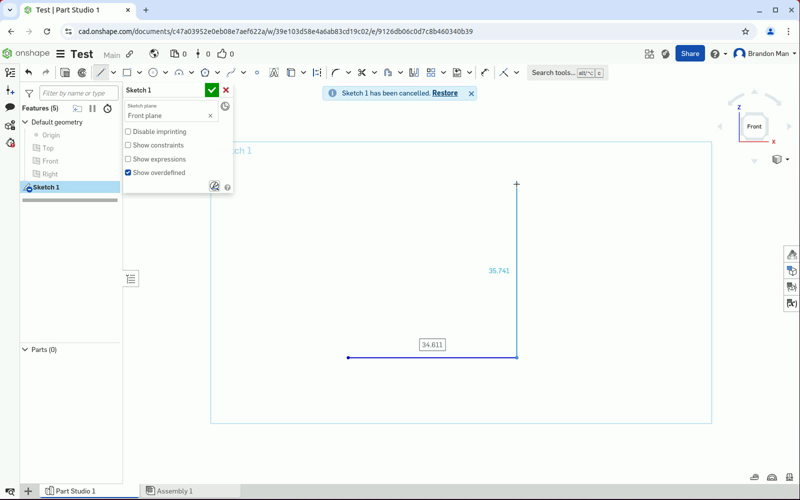
key_down(shift)
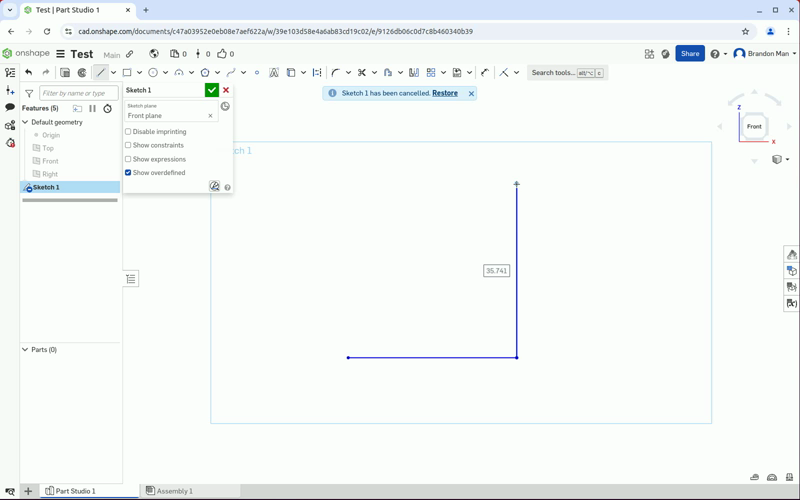
mouse_move(348, 183)
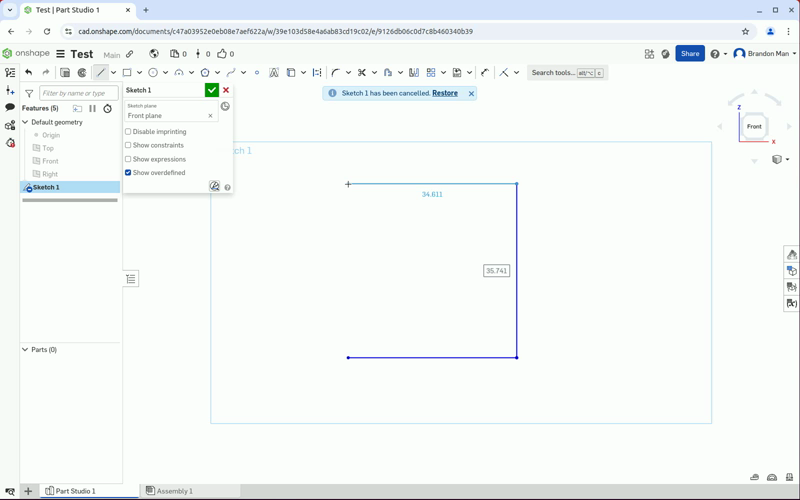
click(348, 183)
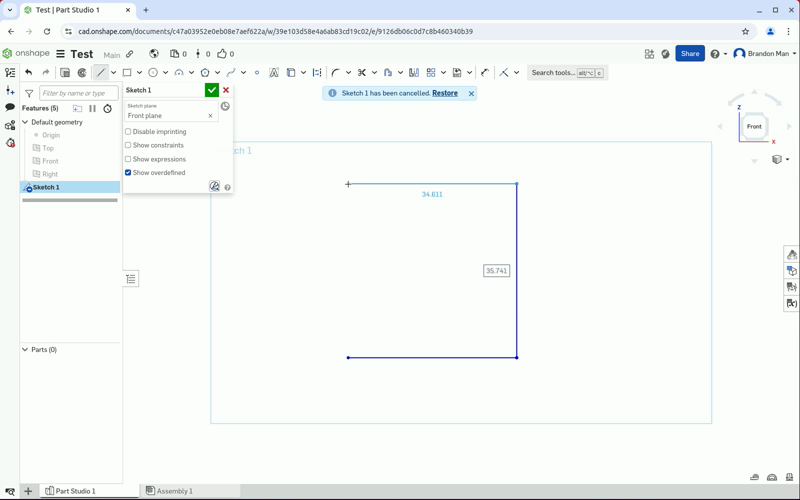
key_up(shift)
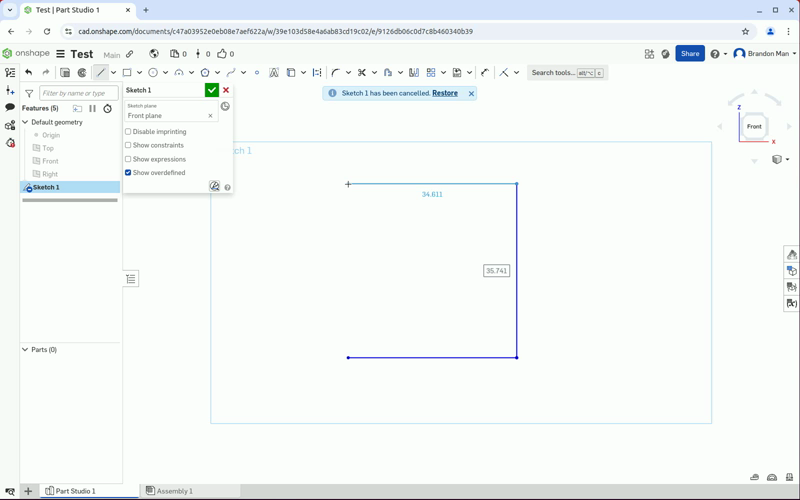
key_down(shift)
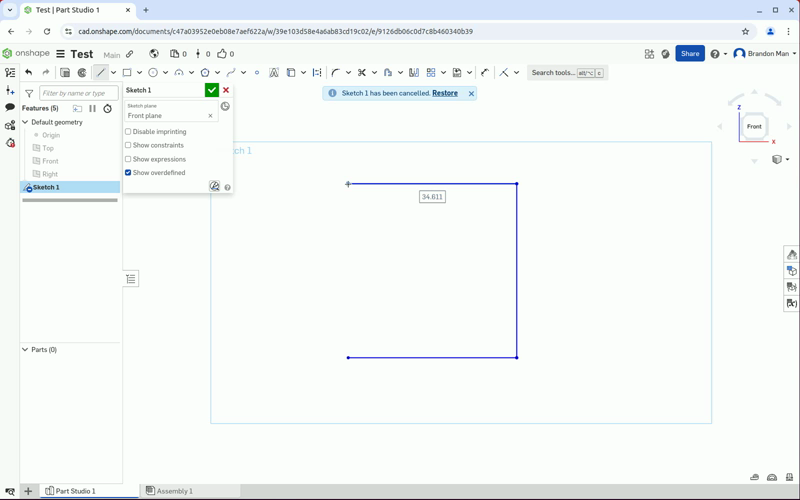
mouse_move(348, 357)
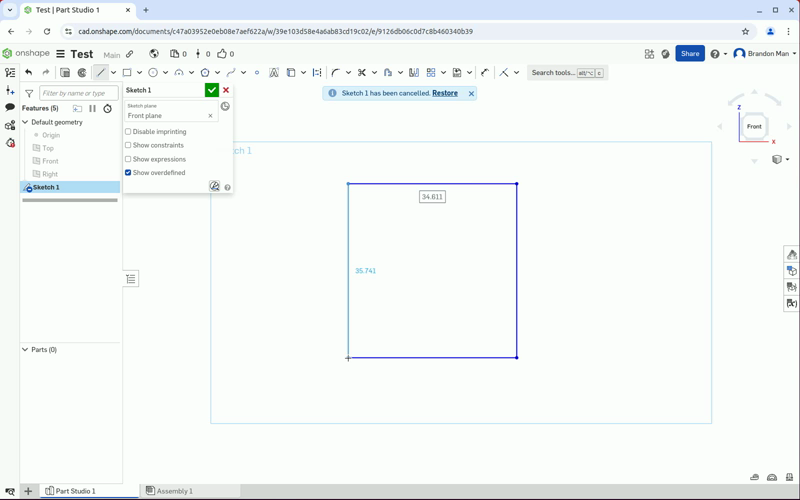
key_up(shift)
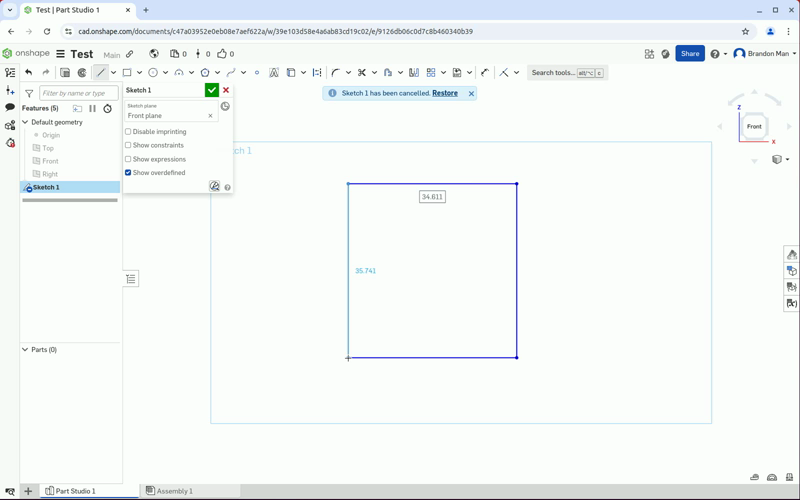
click(348, 357)
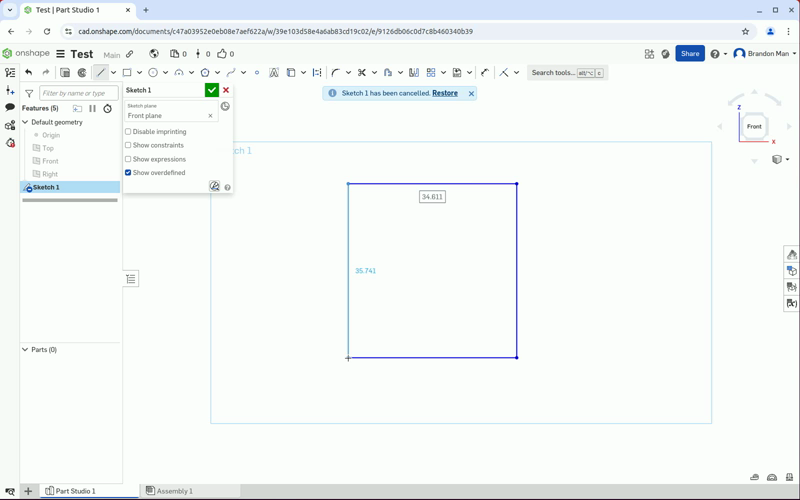
key(esc)
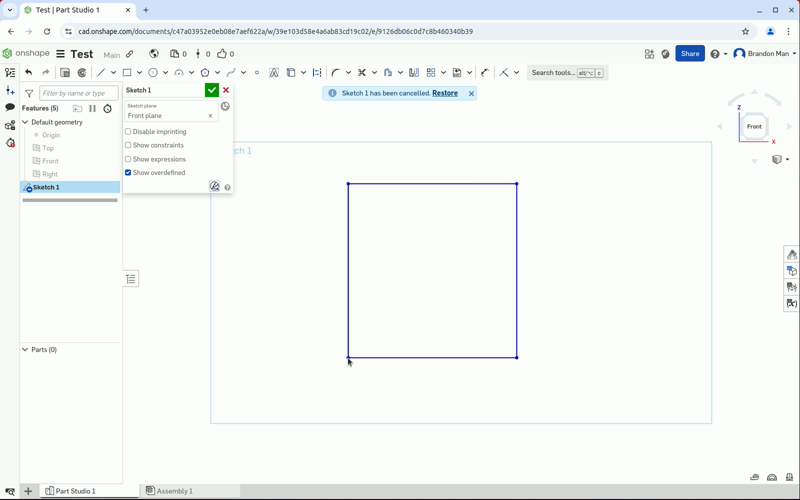
mouse_move(377, 306)
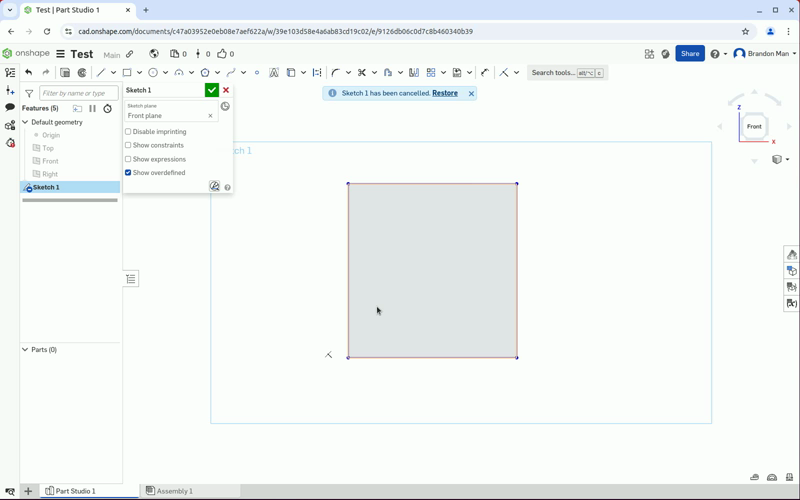
click(377, 306)
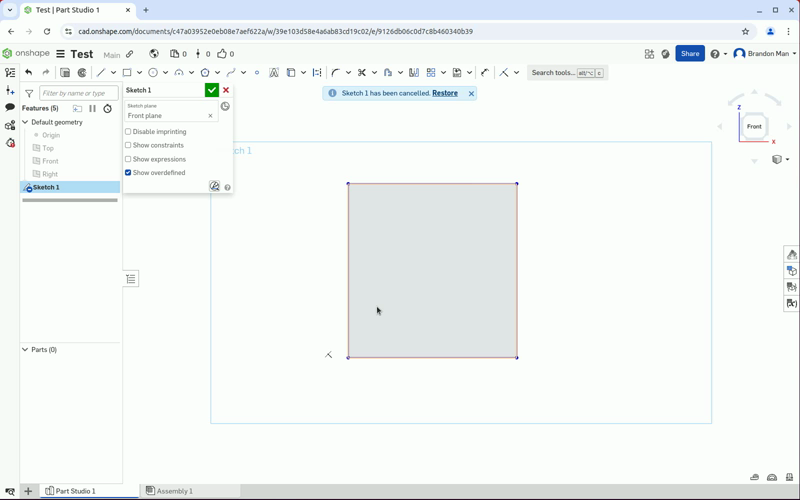
mouse_move(73, 352)
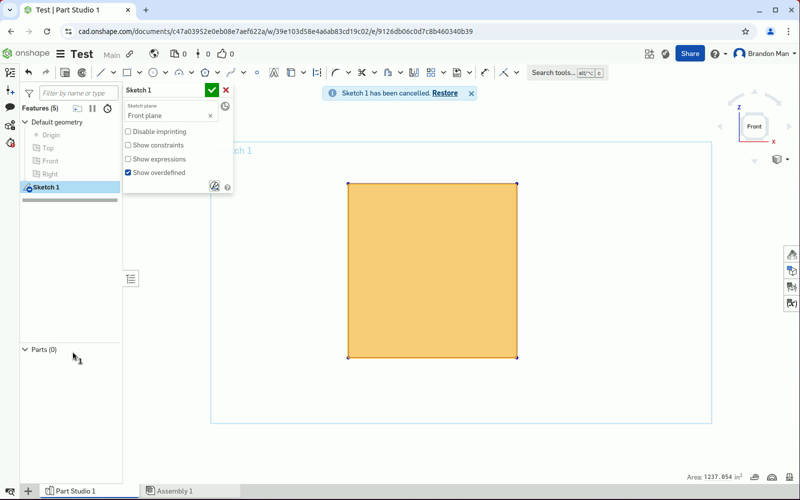
key(shift+y)
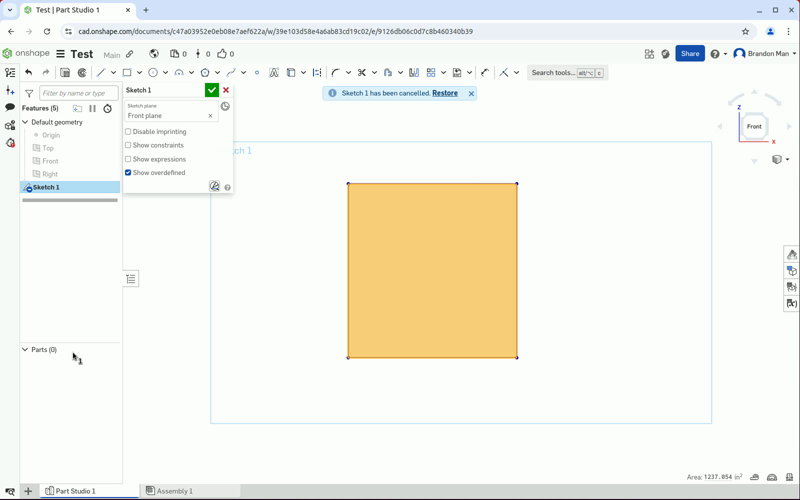
key(shift+e)
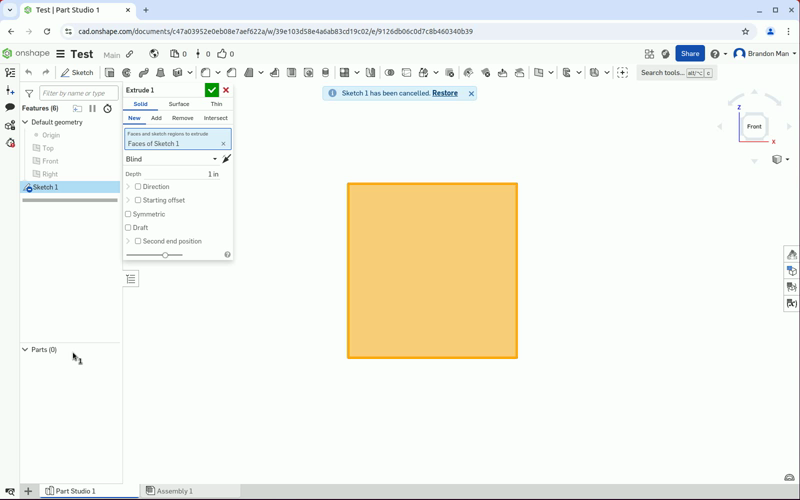
mouse_move(143, 106)
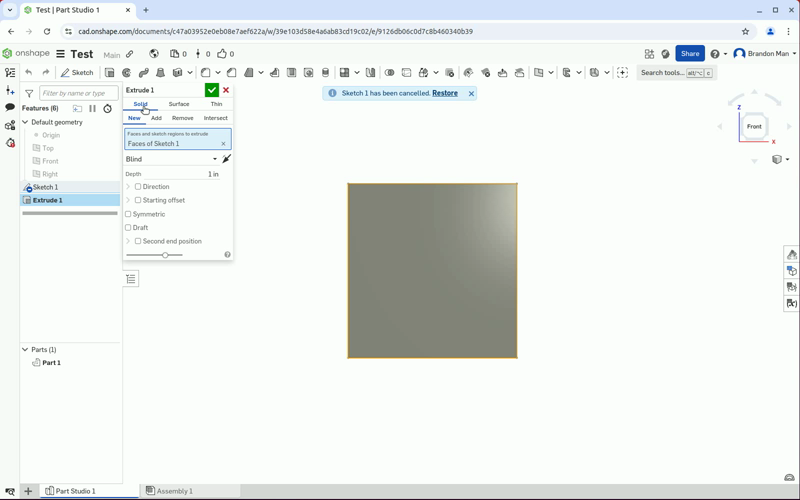
click(143, 106)
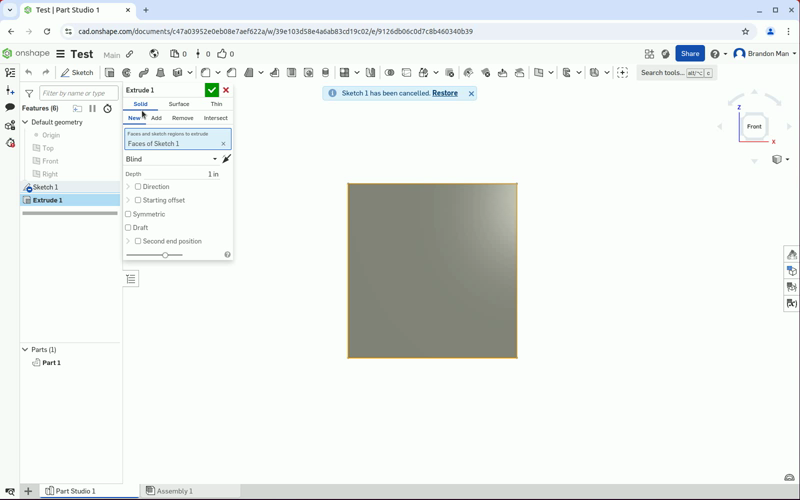
mouse_move(137, 120)
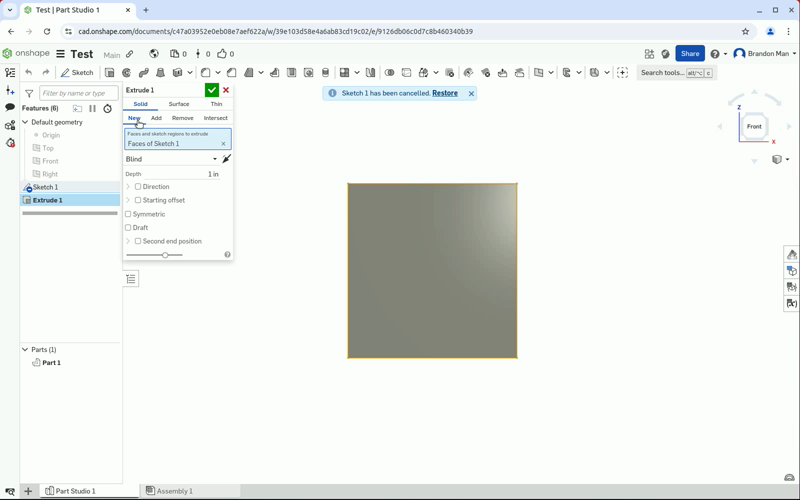
click(137, 120)
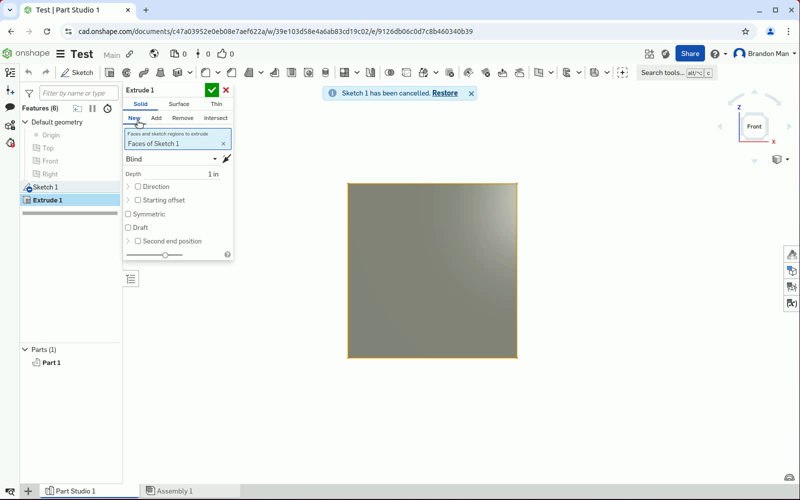
key(tab, 4)
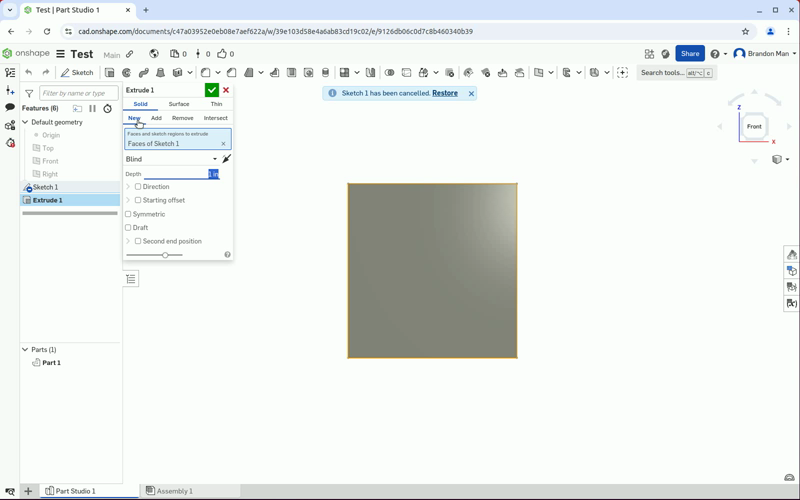
text(-10.351)
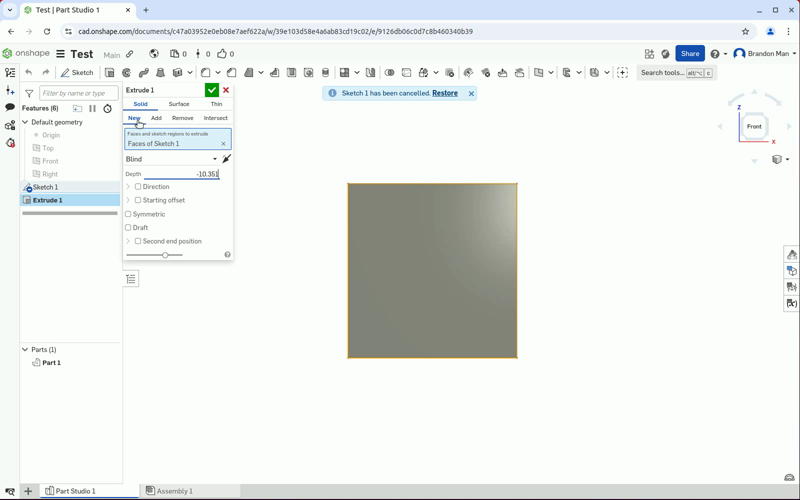
key(enter)
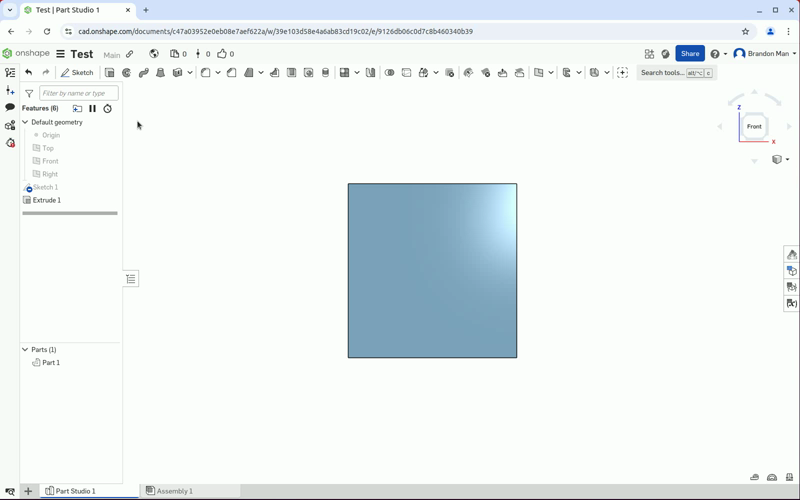
key(shift+h)
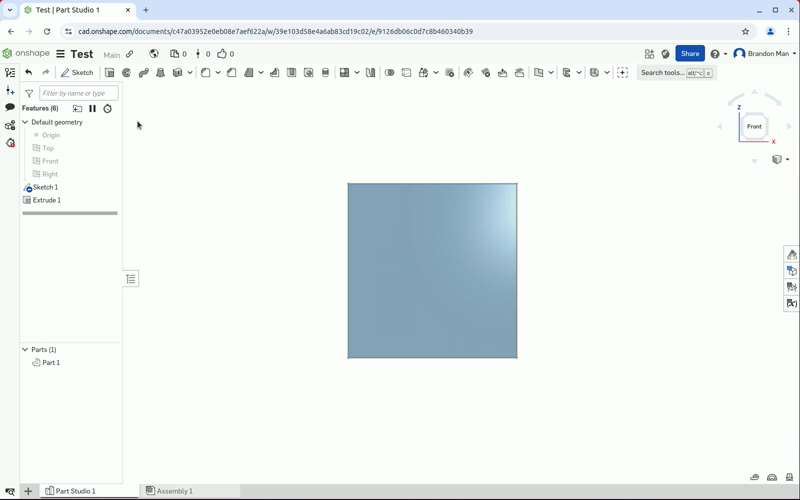
key(shift+h)
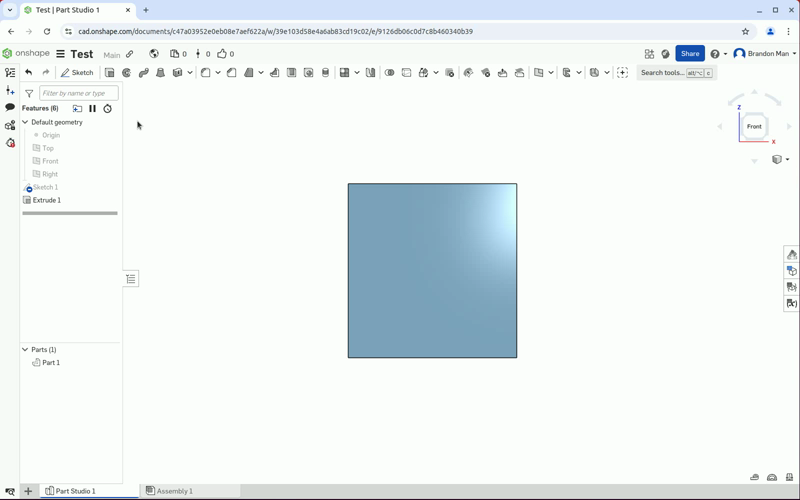
mouse_move(73, 189)
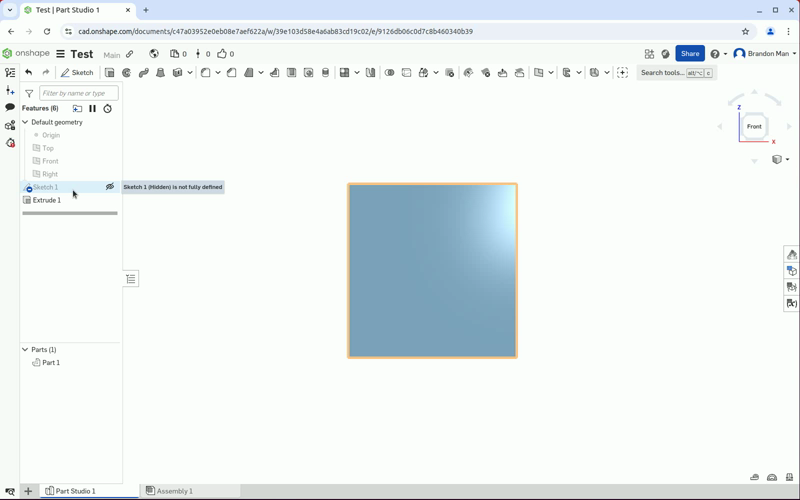
click(73, 189)
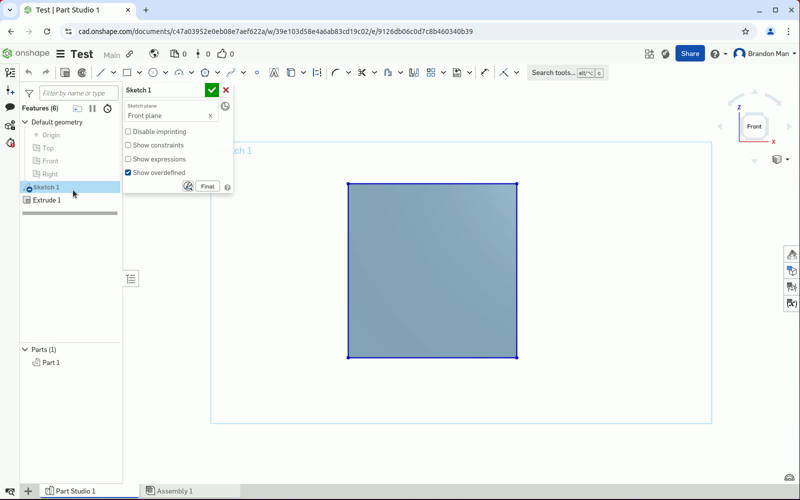
mouse_move(229, 92)
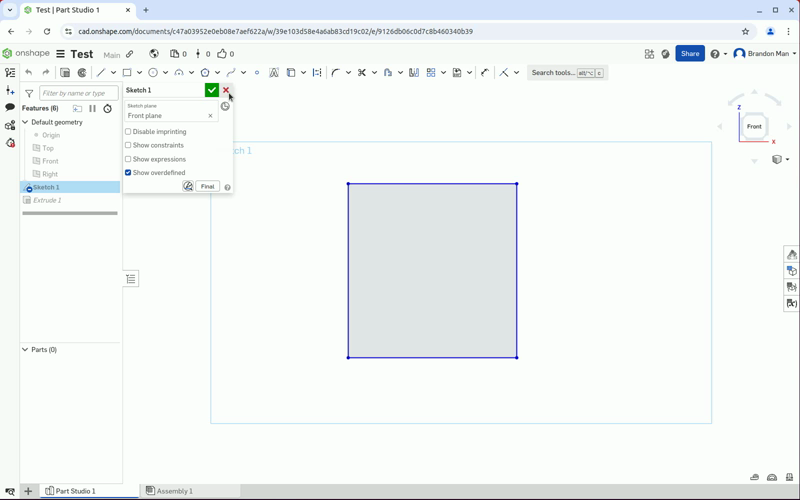
click(229, 92)
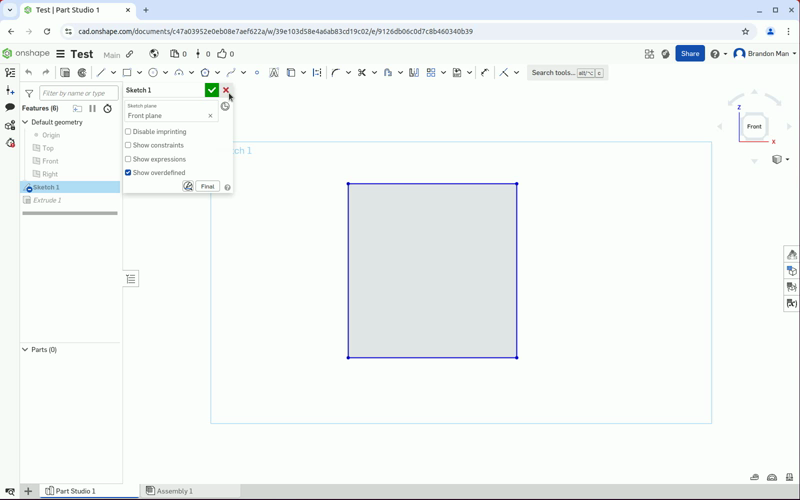
key(shift+s)
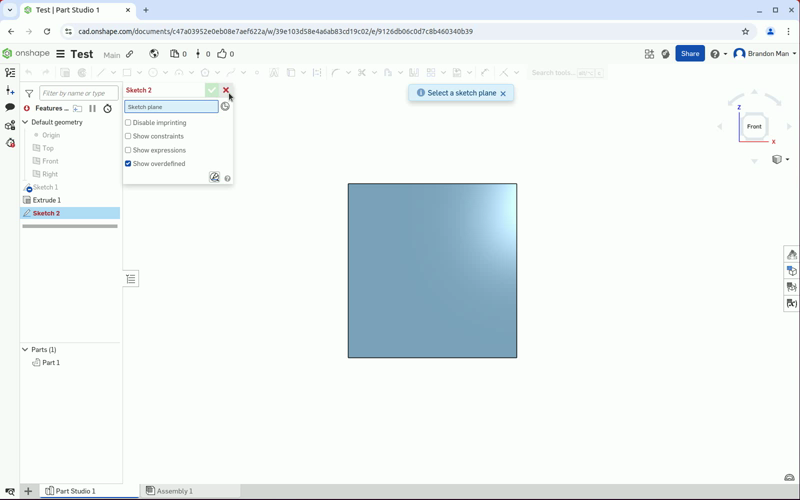
mouse_move(73, 163)
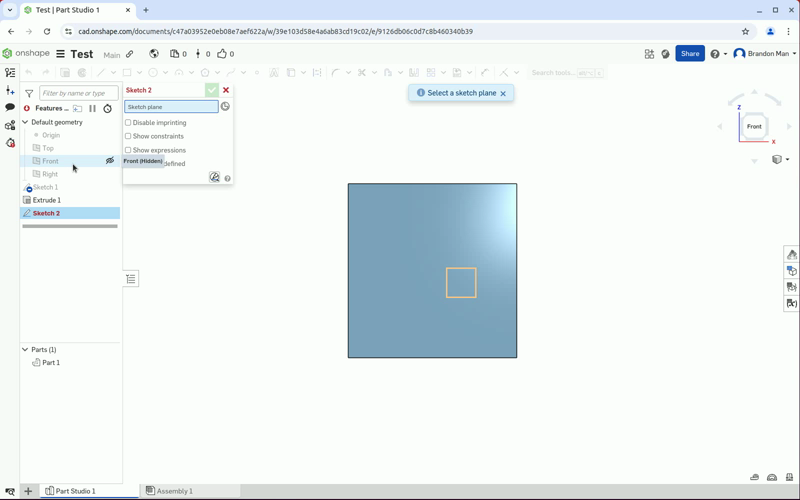
click(73, 163)
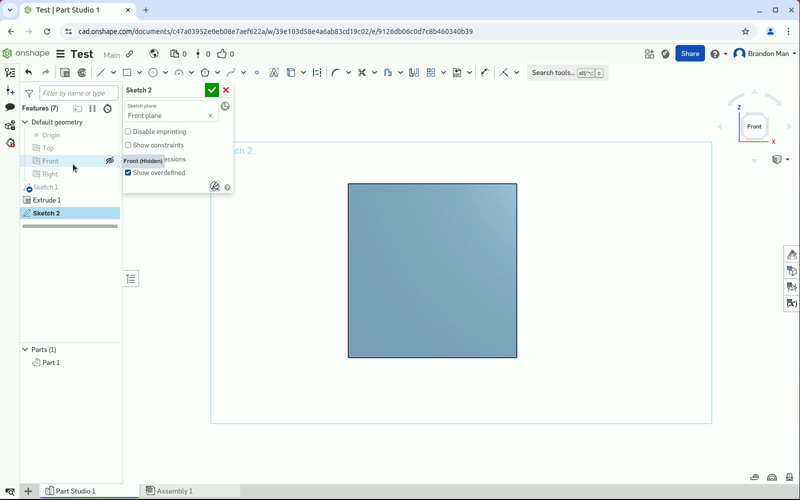
mouse_move(73, 352)
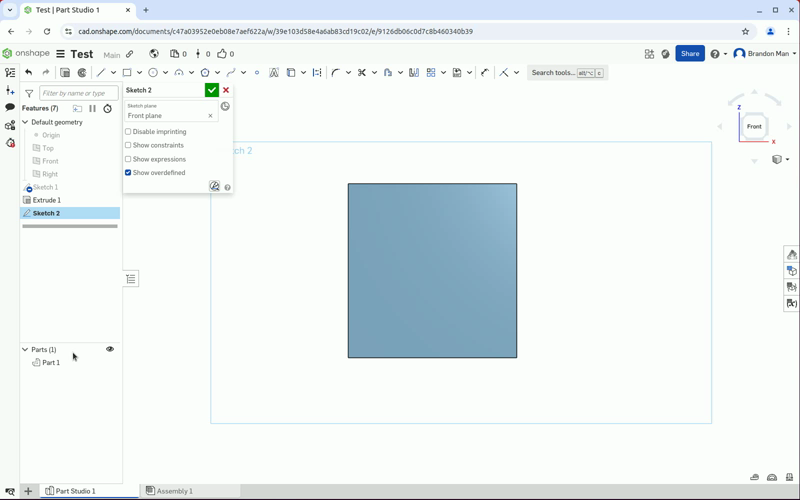
key(y)
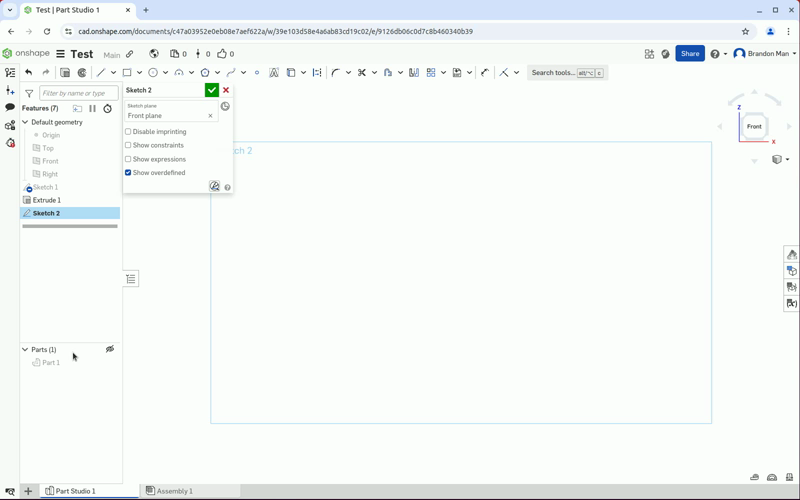
key(c)
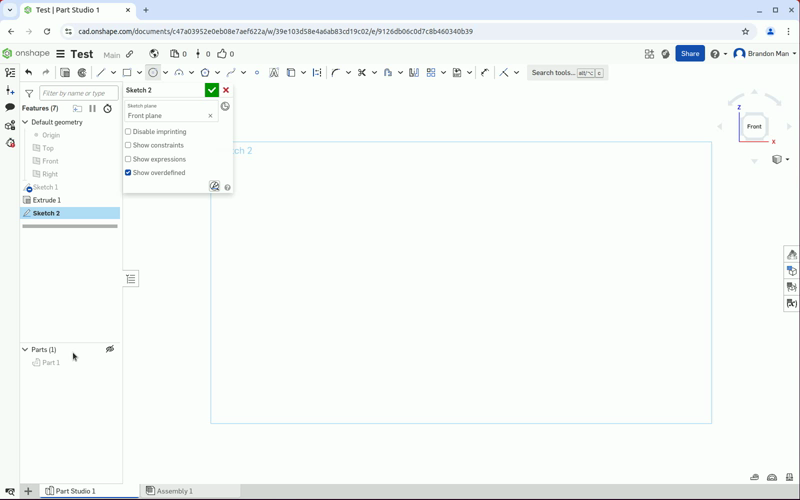
key_down(shift)
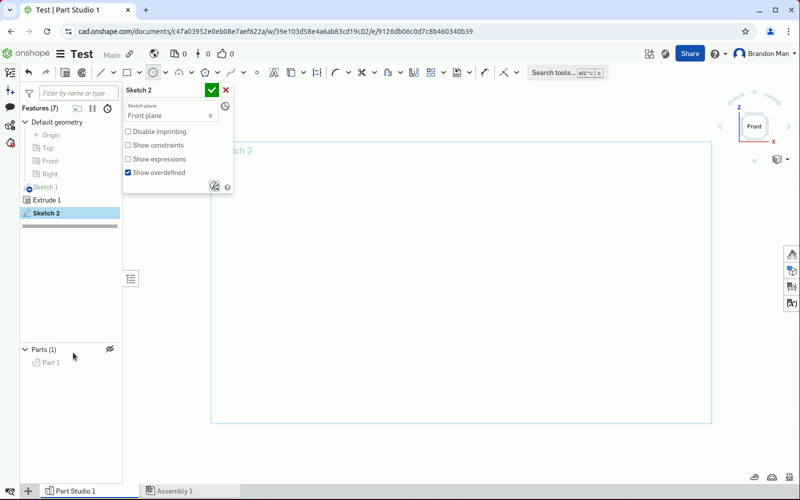
mouse_move(413, 271)
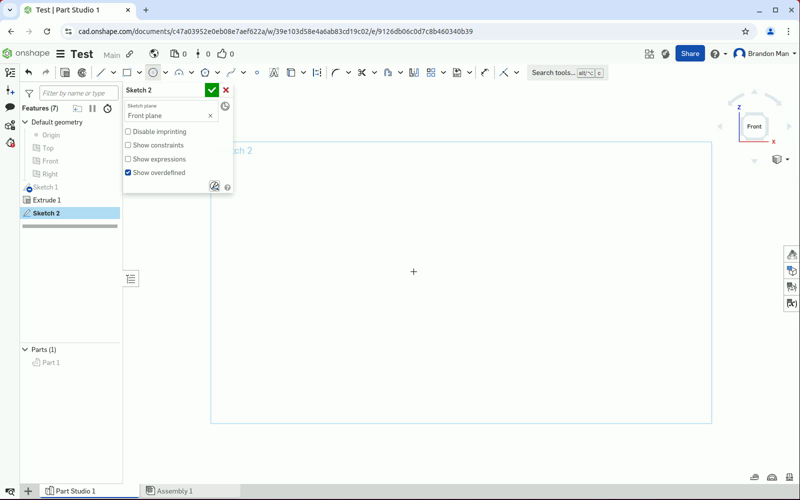
click(413, 271)
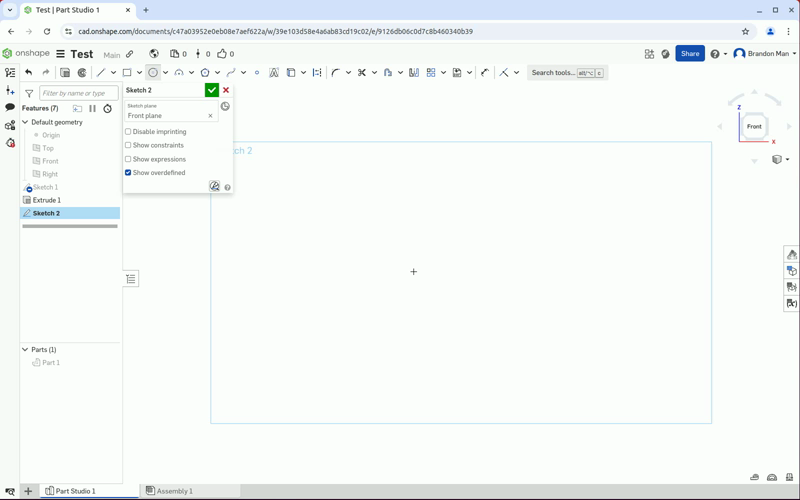
key_up(shift)
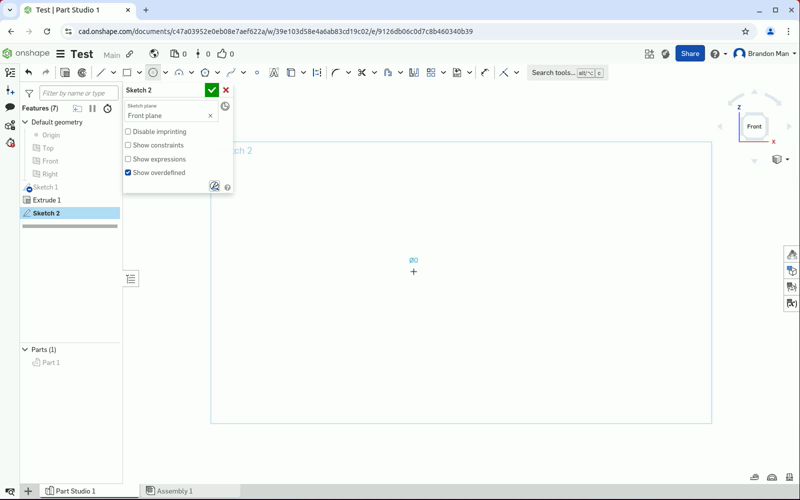
mouse_move(457, 271)
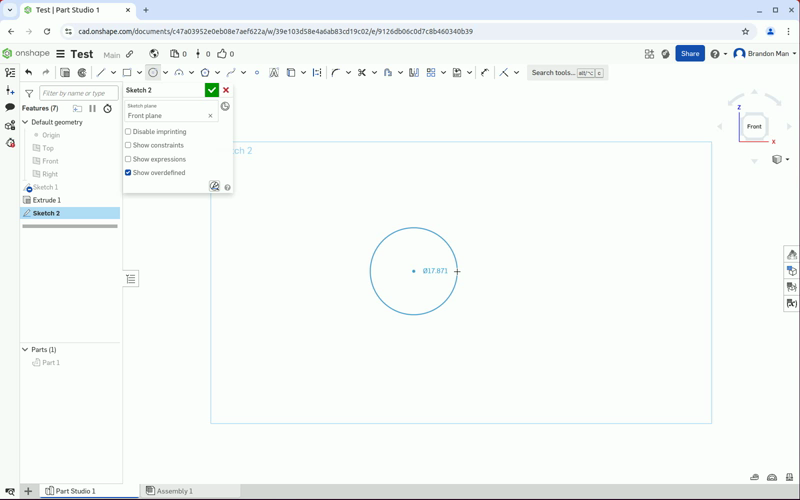
click(457, 271)
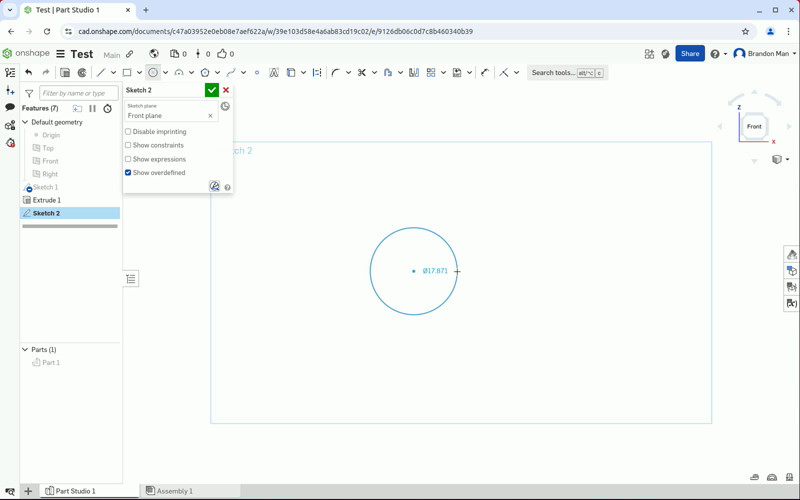
key(esc)
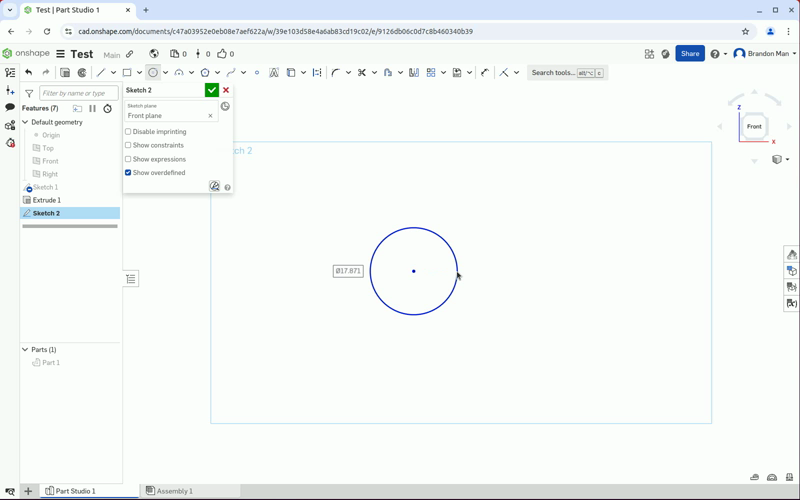
mouse_move(377, 258)
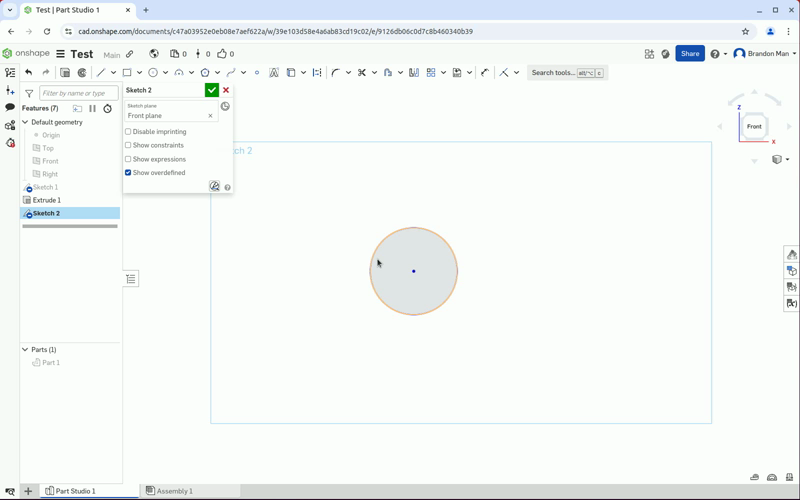
click(377, 258)
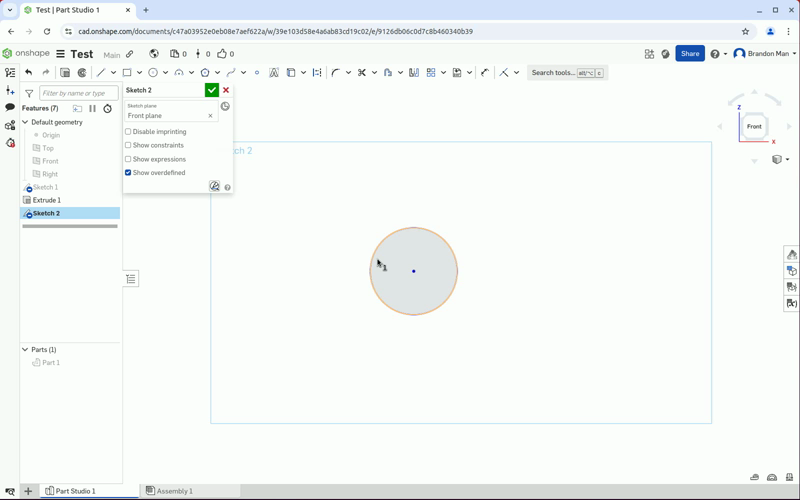
mouse_move(73, 352)
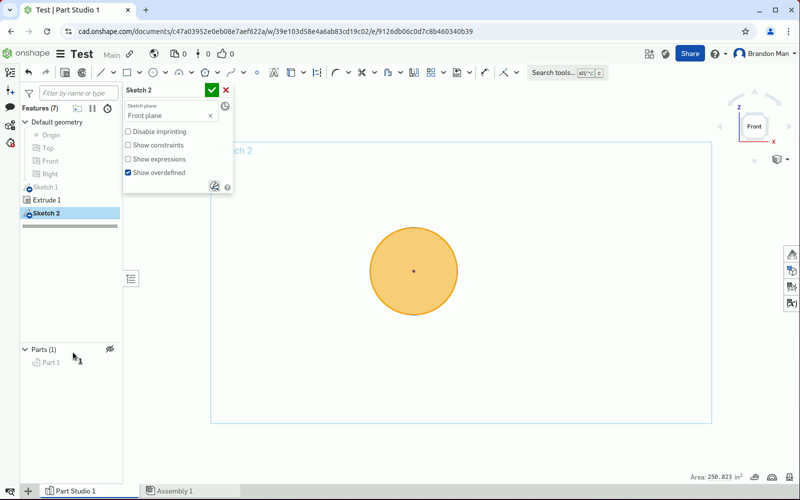
key(shift+y)
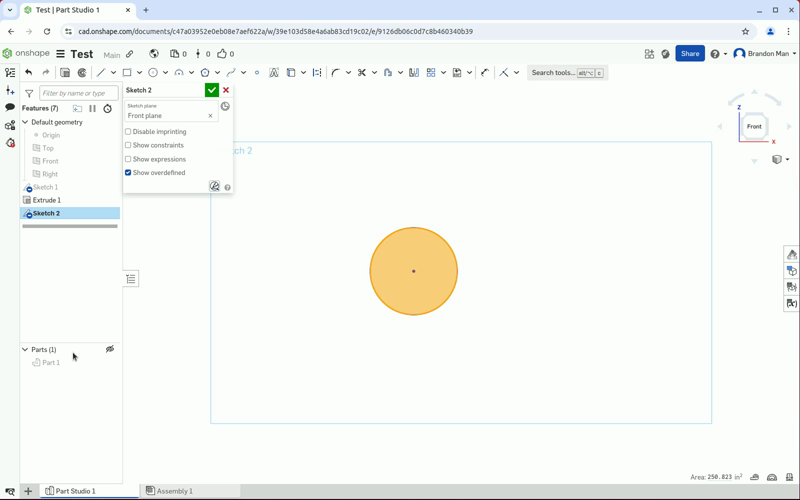
key(shift+e)
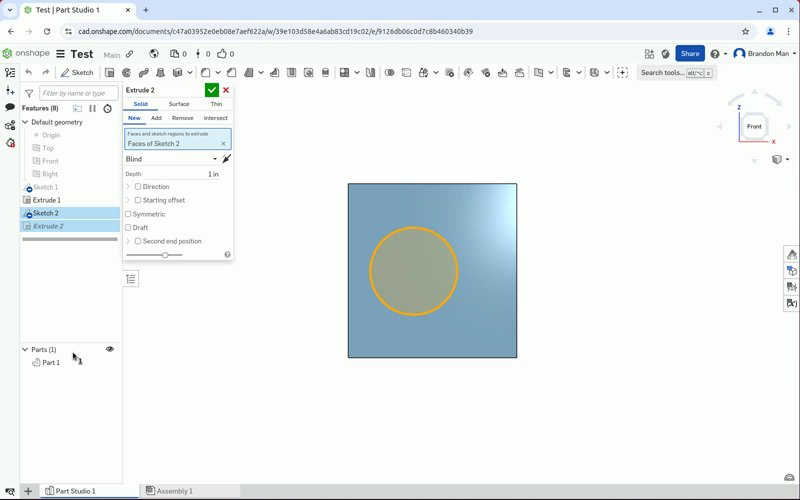
mouse_move(143, 106)
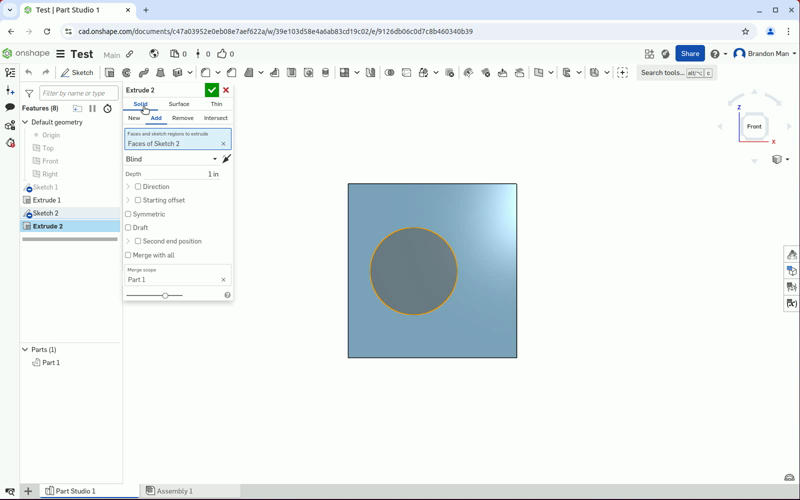
click(143, 106)
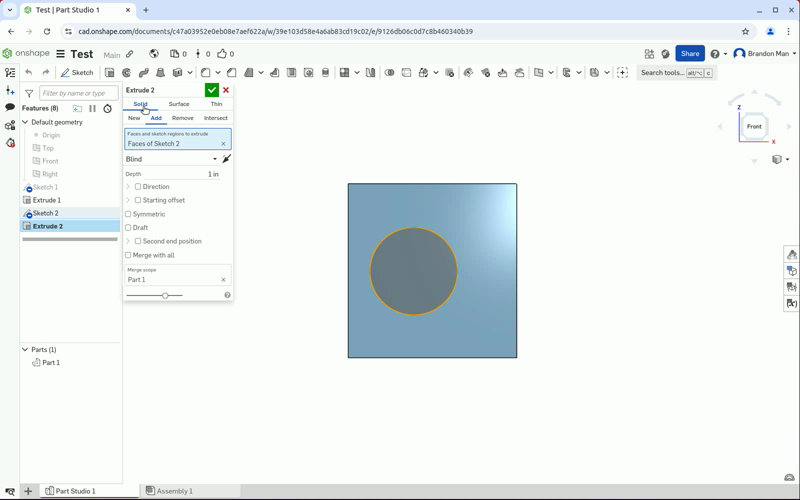
mouse_move(137, 120)
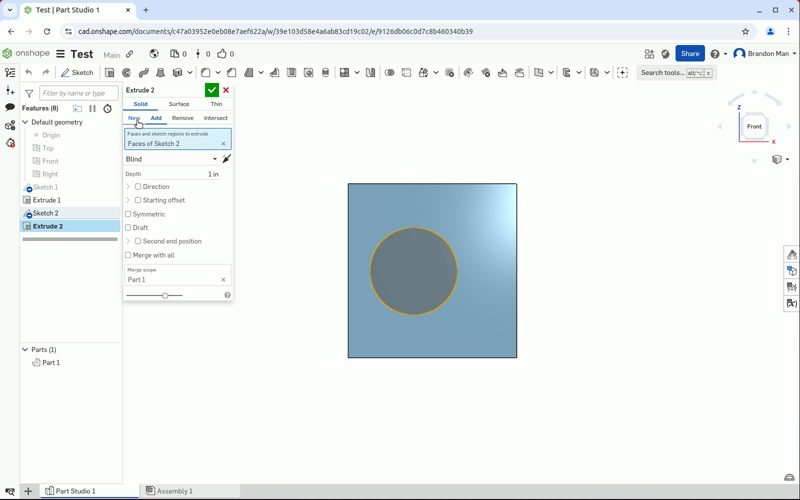
click(137, 120)
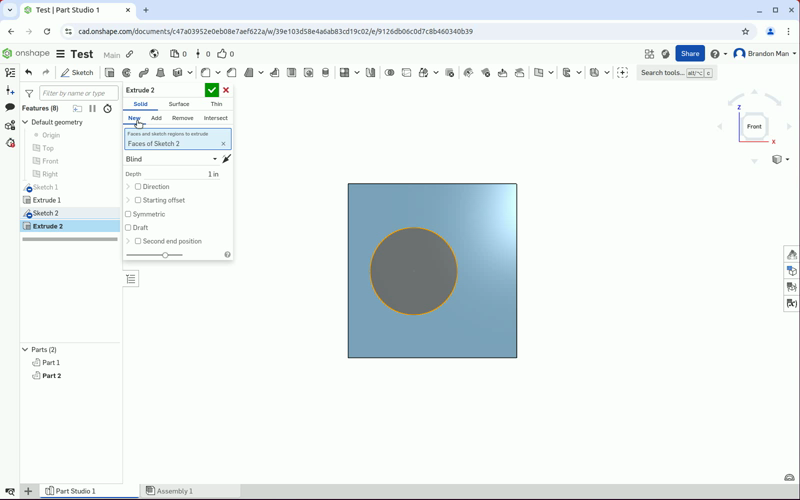
key(tab, 4)
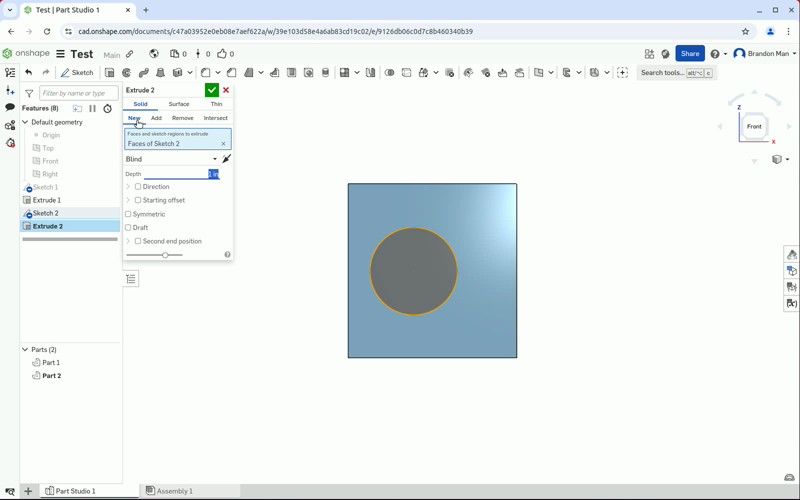
text(10.351)
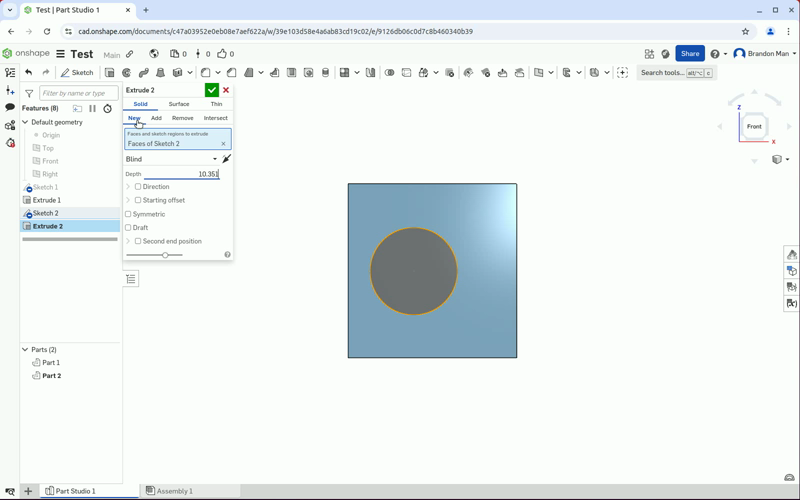
key(enter)
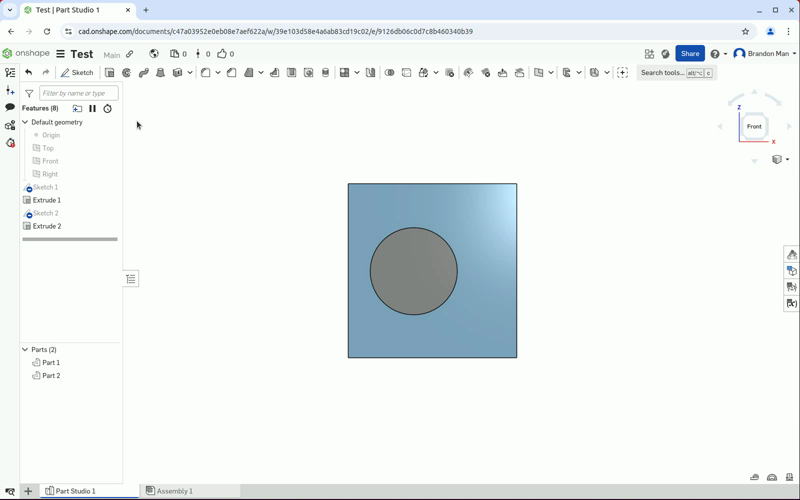
key(shift+h)
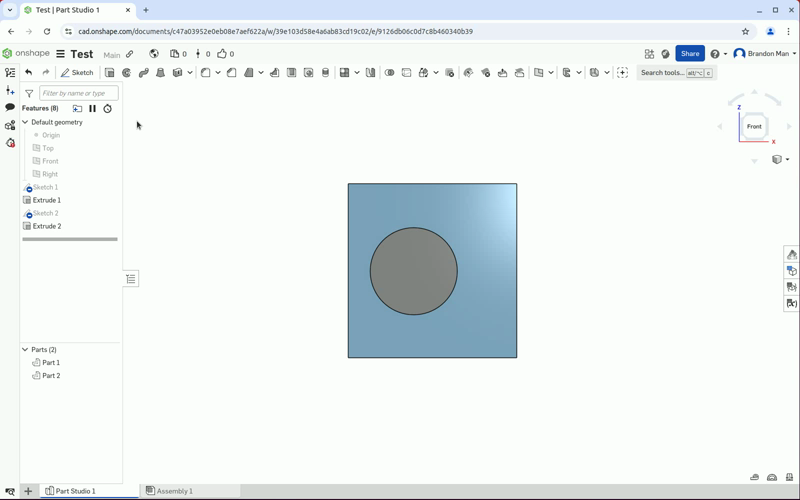
key(shift+h)
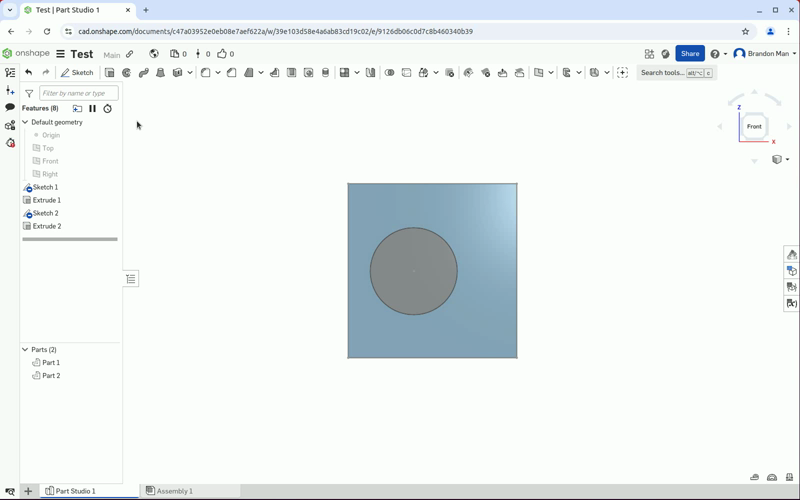
key(shift+7)
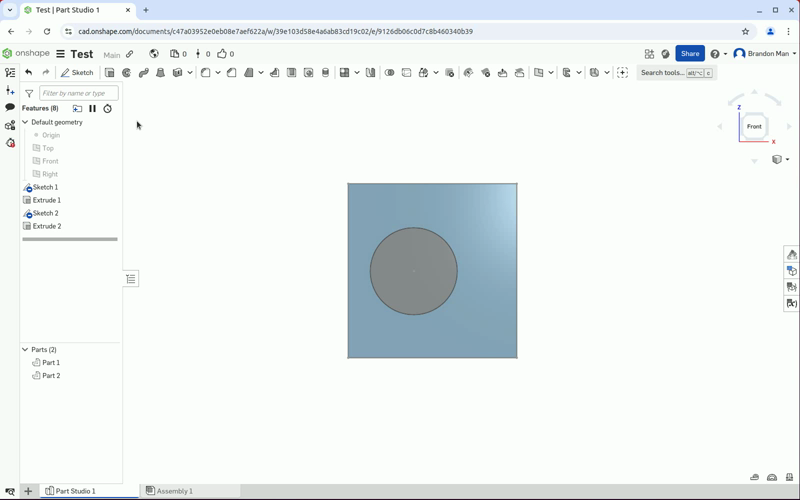
key(left, 2)
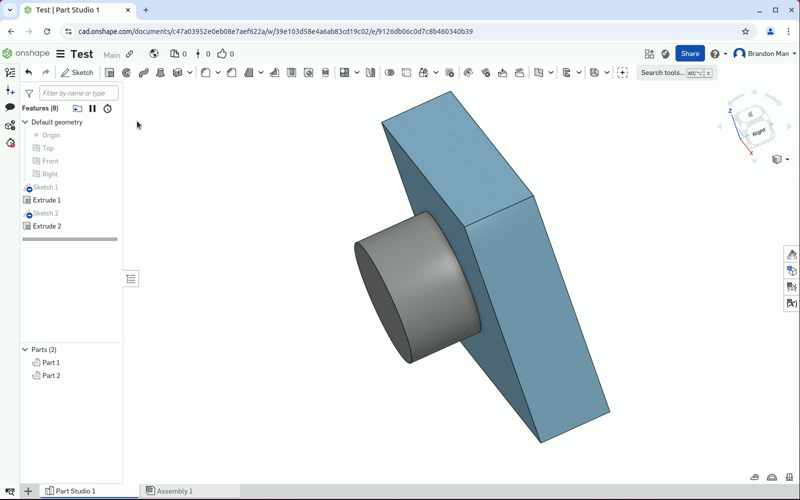
key(down, 2)
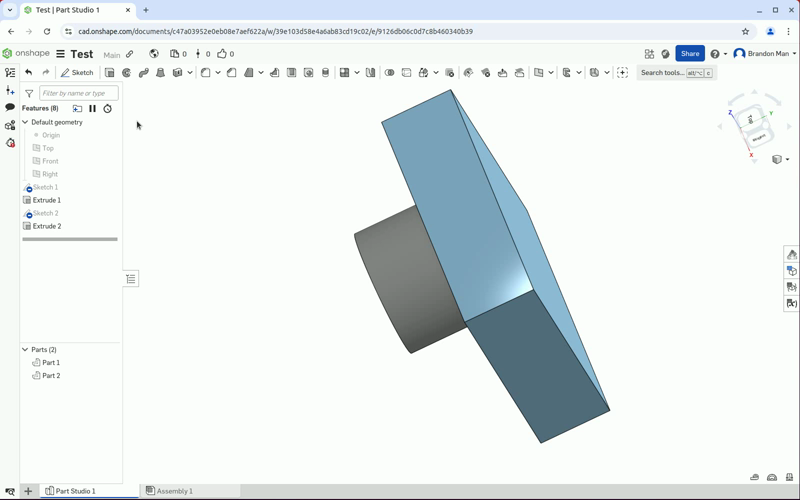
key(up, 2)
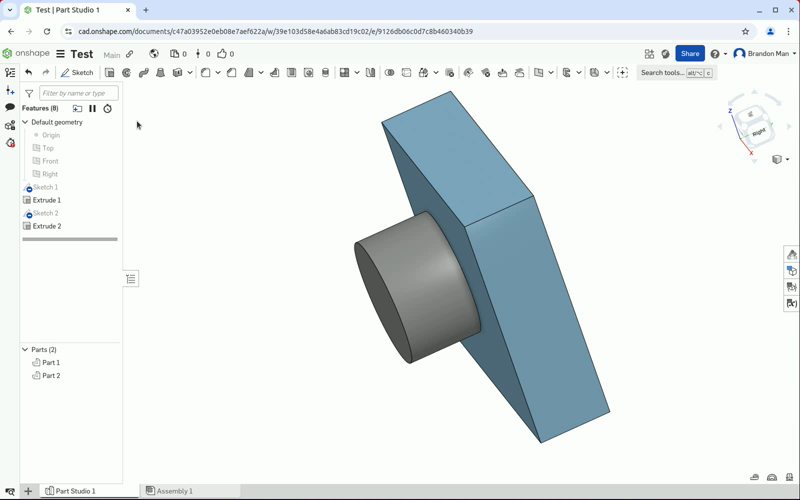
key(right, 2)
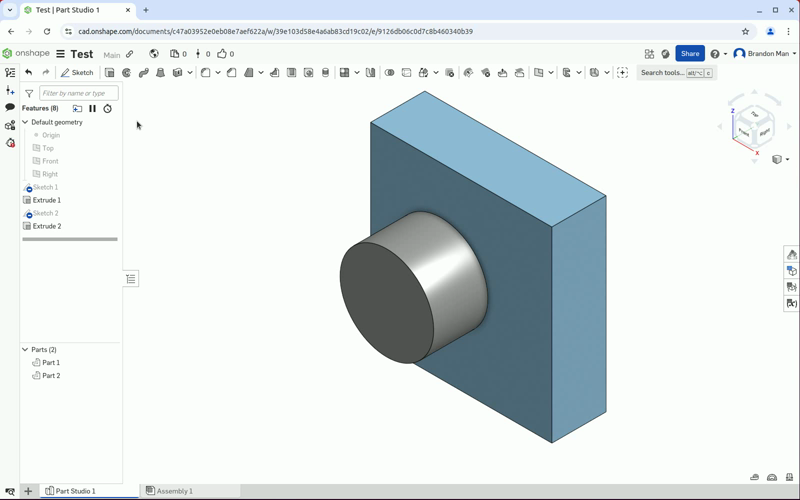
mouse_move(73, 189)
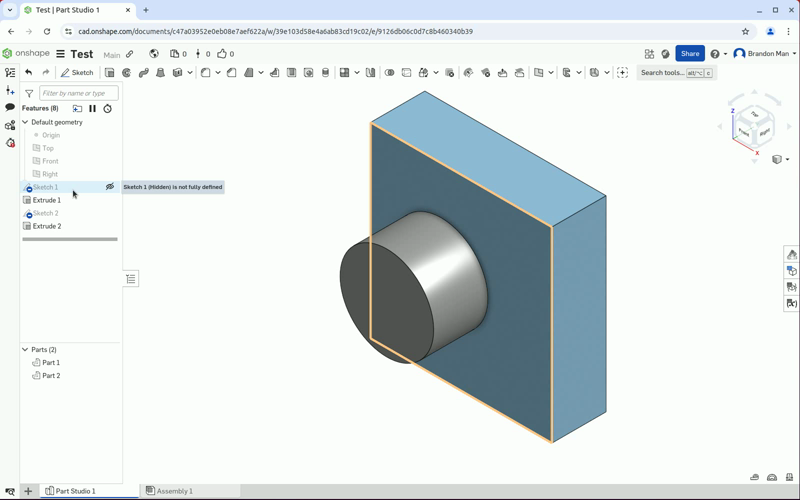
click(73, 189)